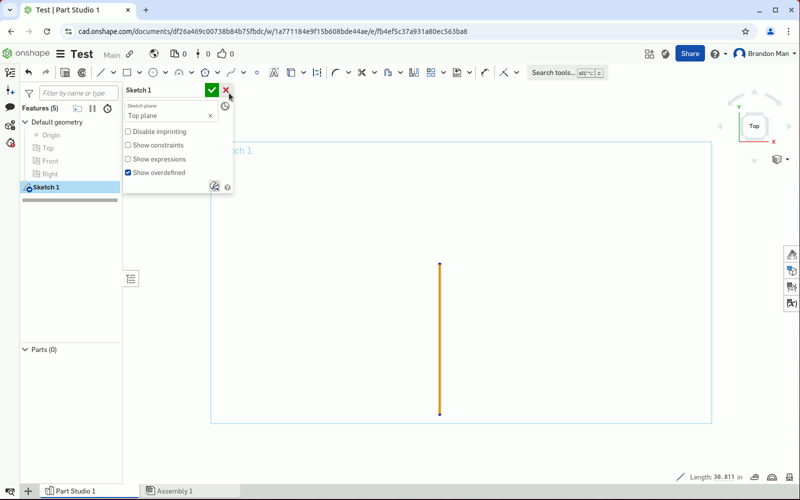
key(shift+h)
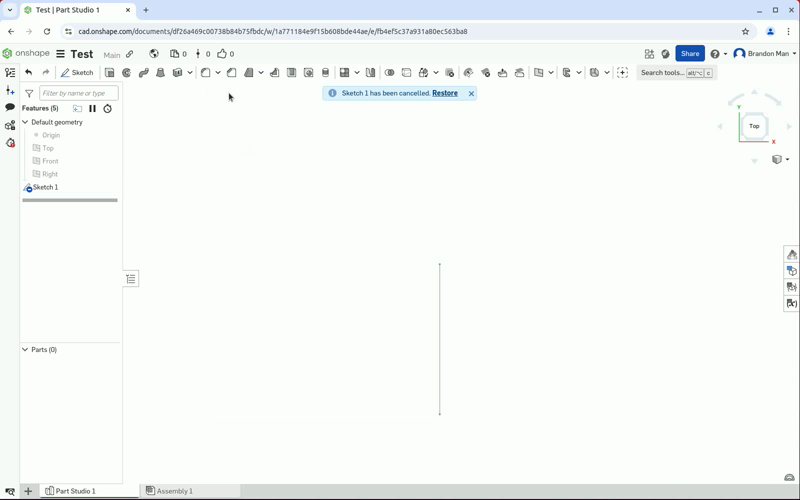
key(shift+s)
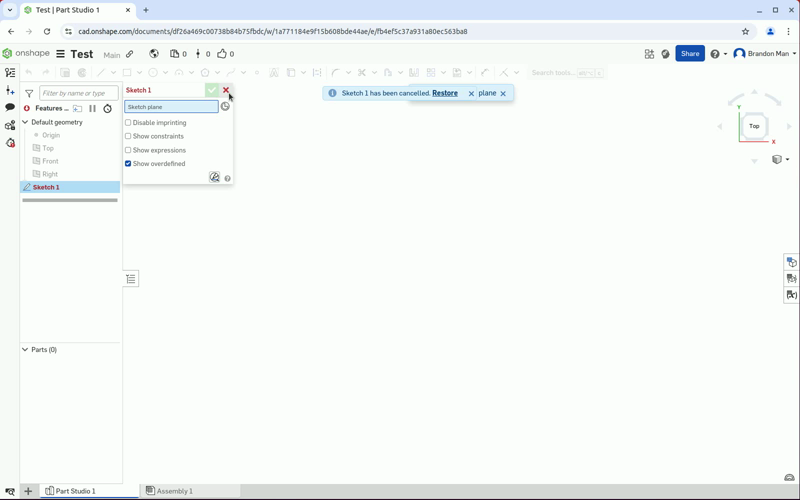
mouse_move(73, 150)
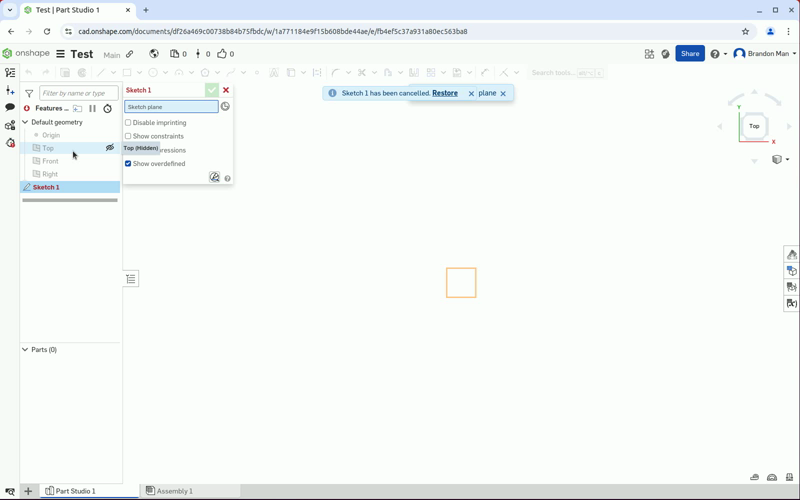
click(73, 150)
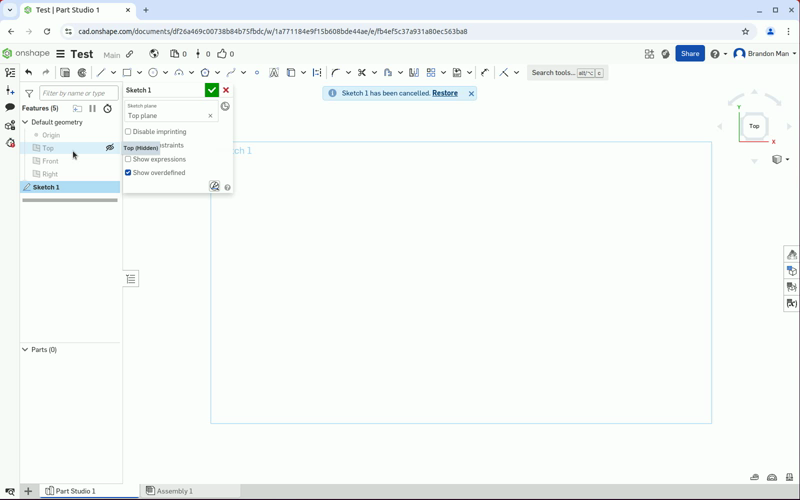
mouse_move(73, 352)
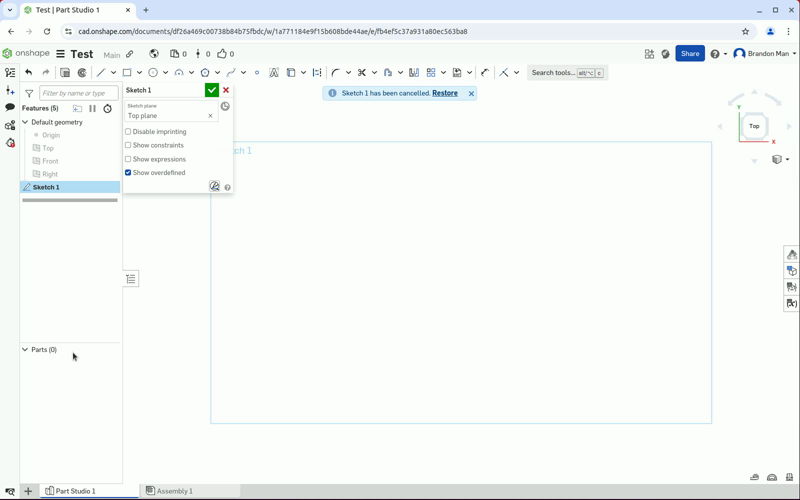
key(y)
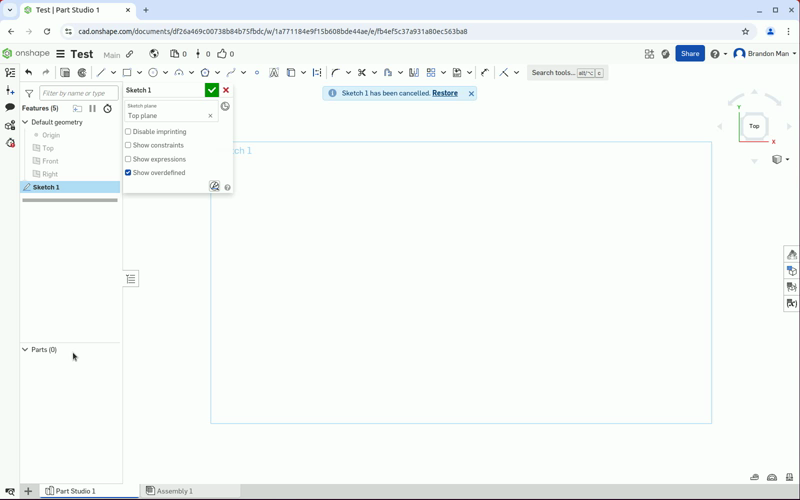
key(l)
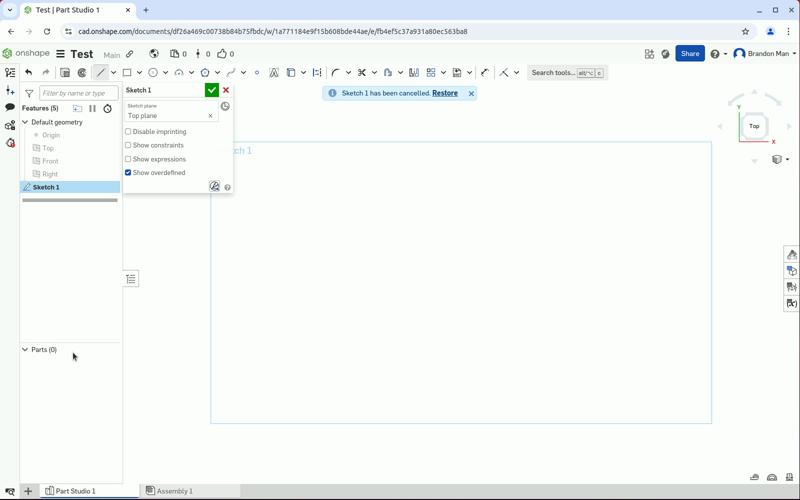
key_down(shift)
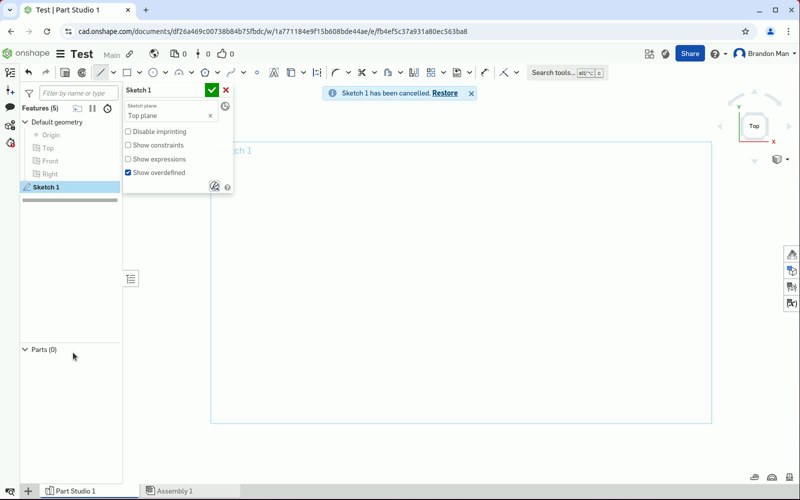
mouse_move(374, 395)
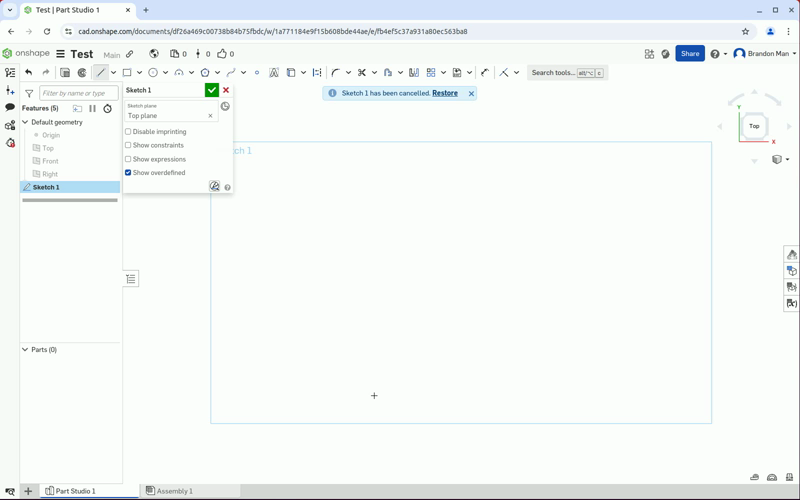
click(374, 395)
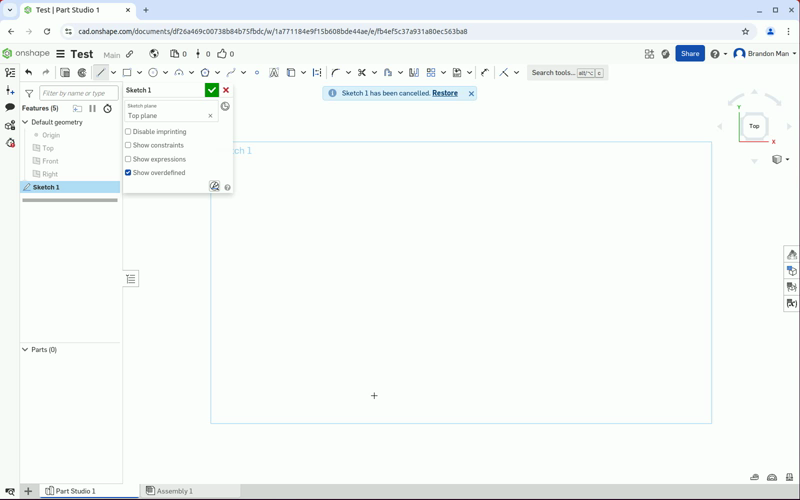
key_up(shift)
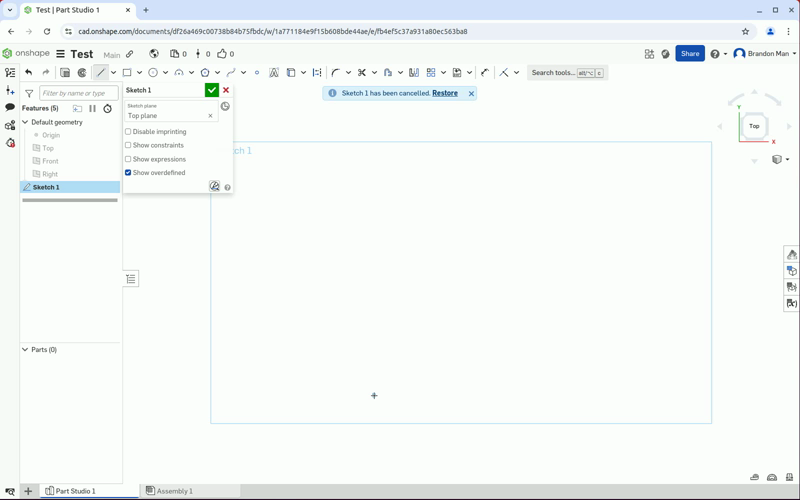
key_down(shift)
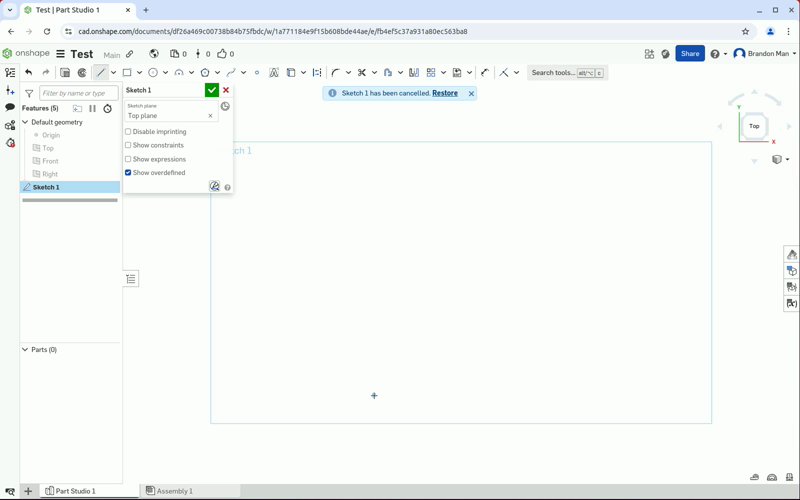
mouse_move(546, 395)
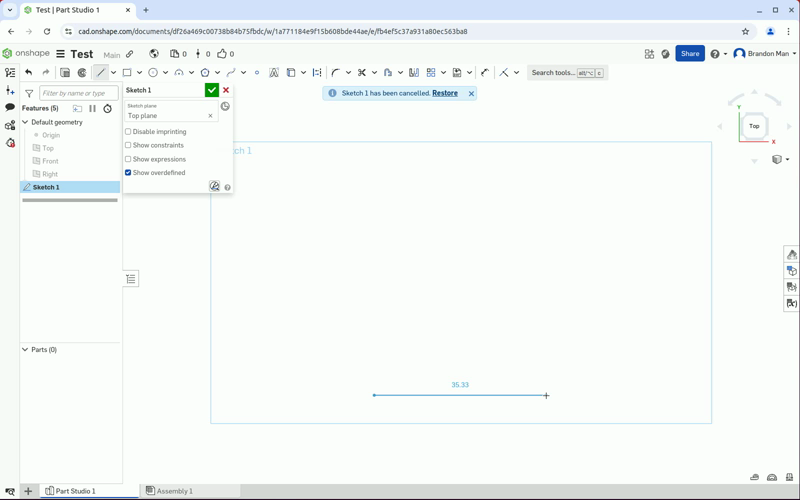
click(546, 395)
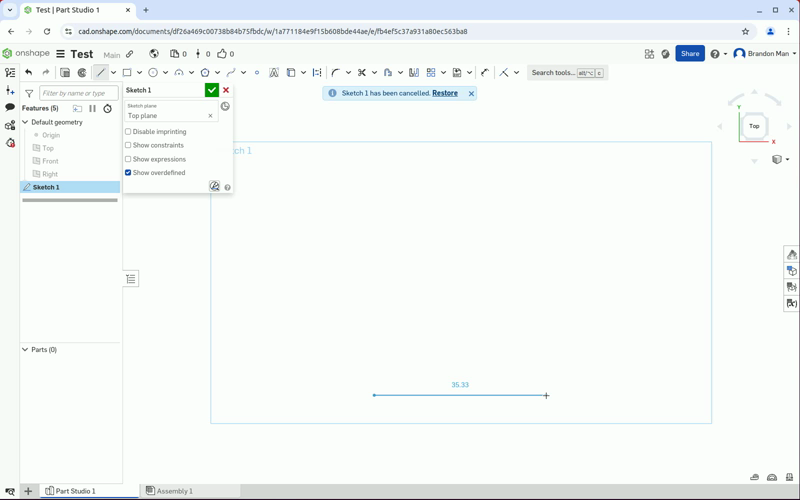
key_up(shift)
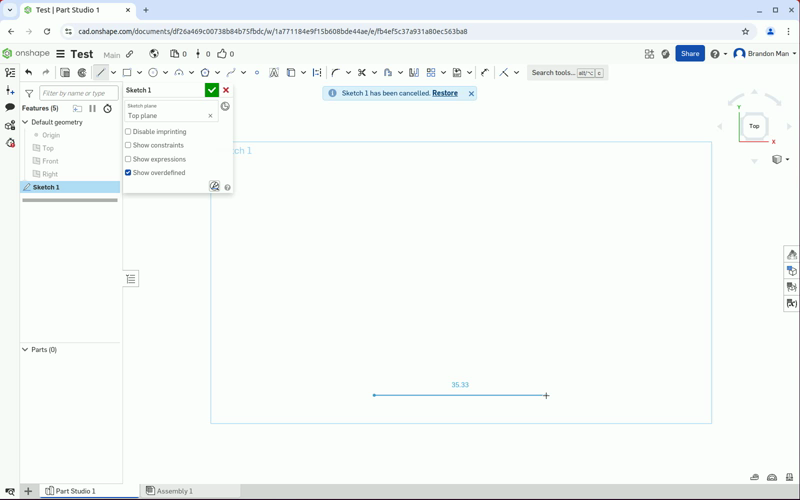
key_down(shift)
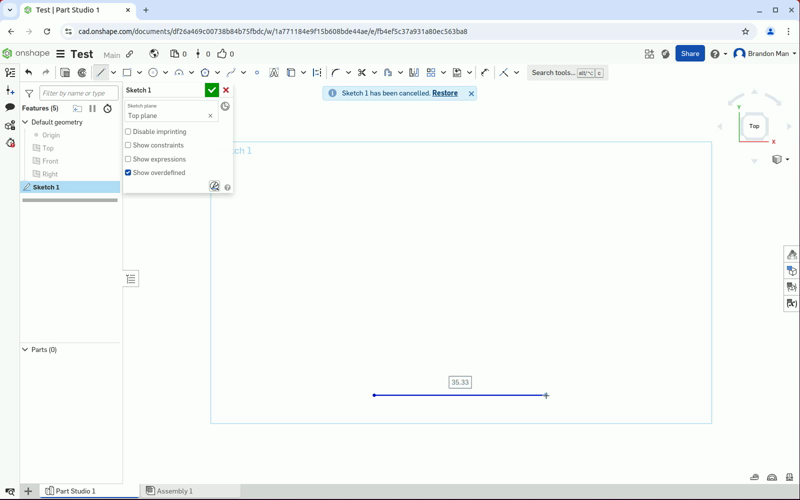
mouse_move(546, 171)
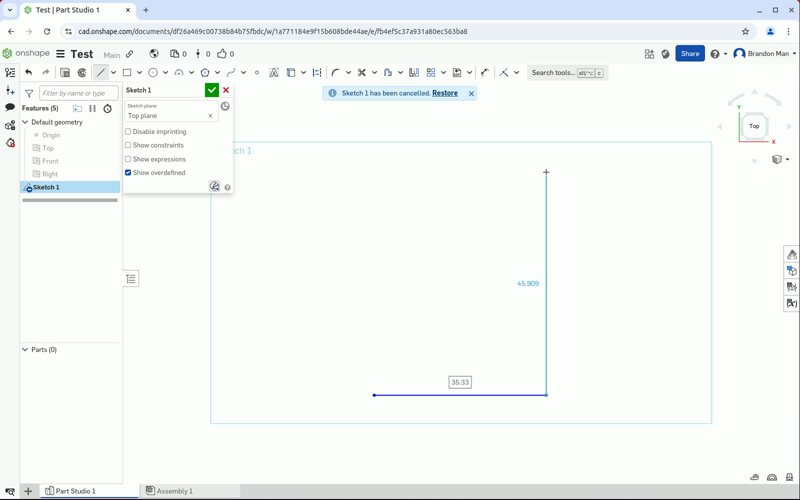
click(546, 171)
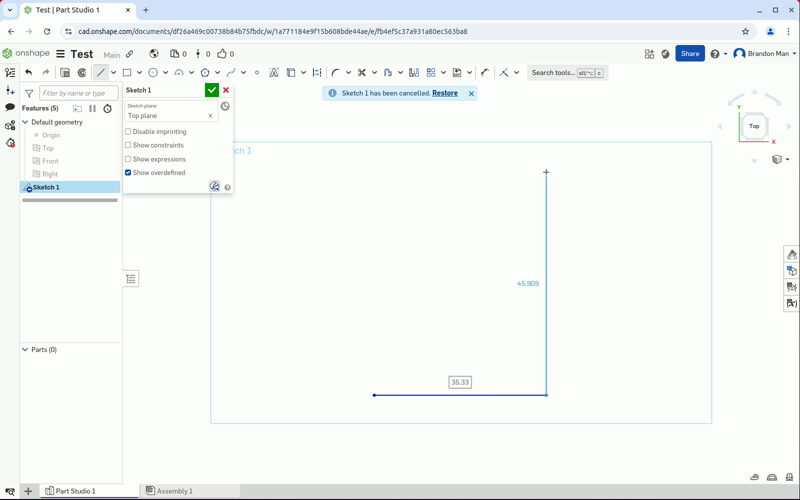
key_up(shift)
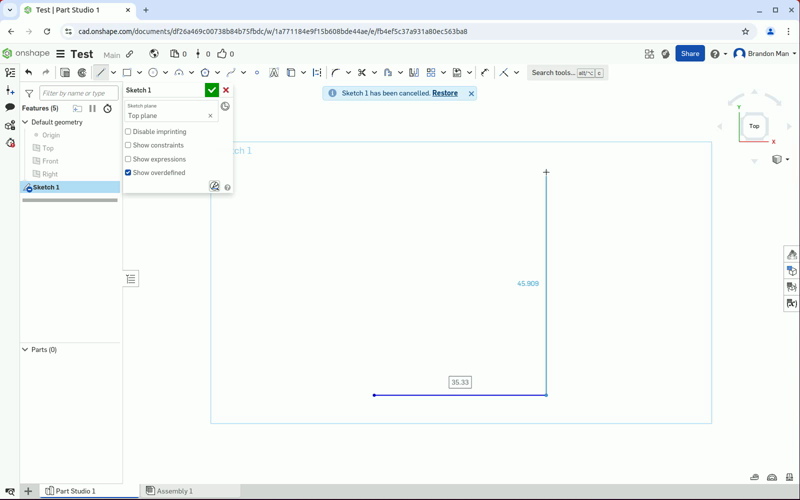
key_down(shift)
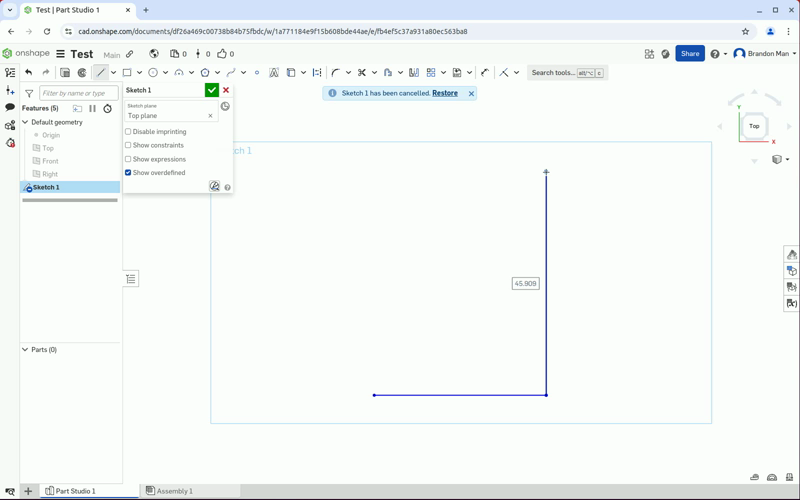
mouse_move(374, 171)
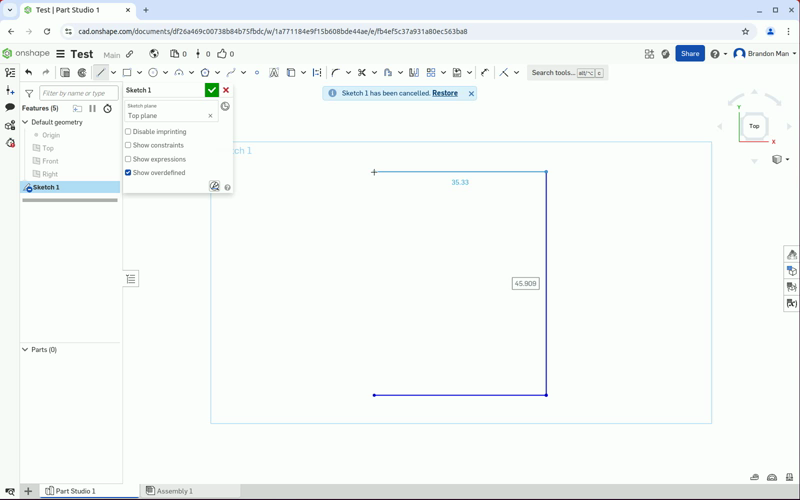
click(374, 171)
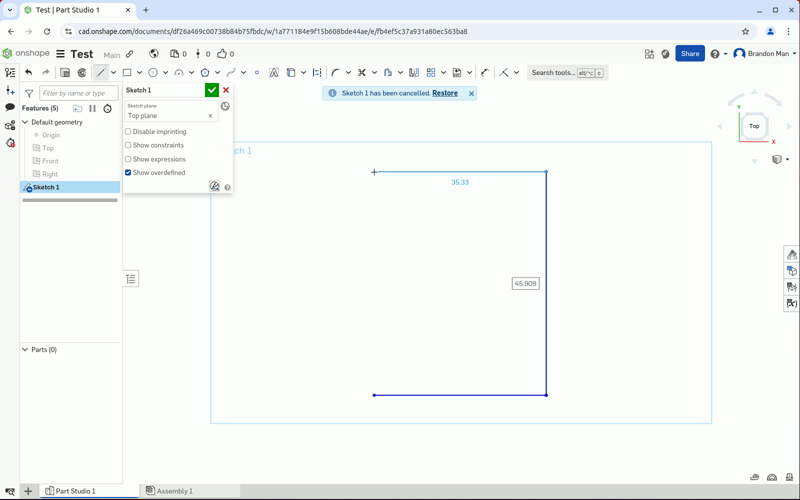
key_up(shift)
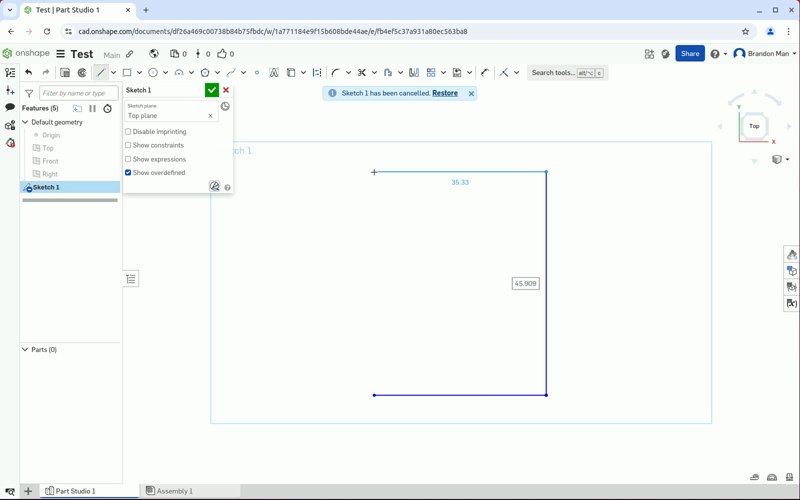
key_down(shift)
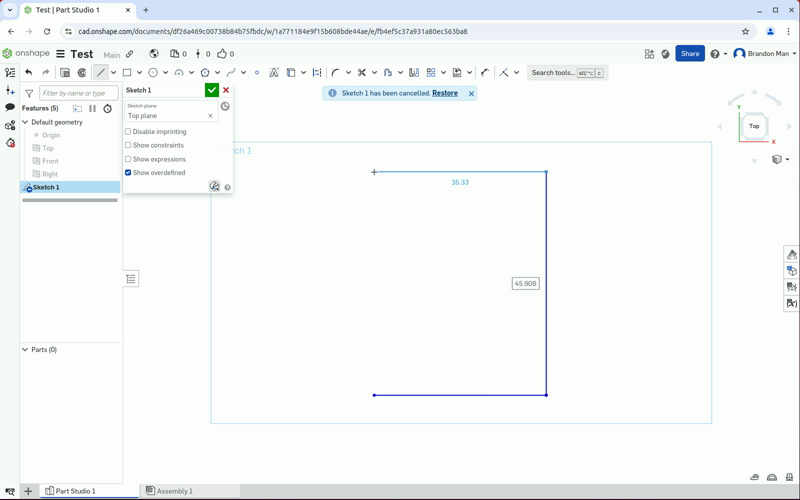
mouse_move(374, 395)
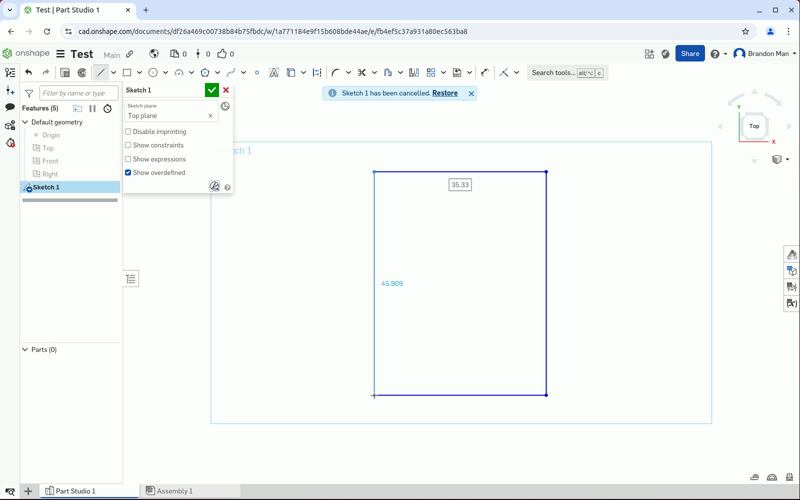
key_up(shift)
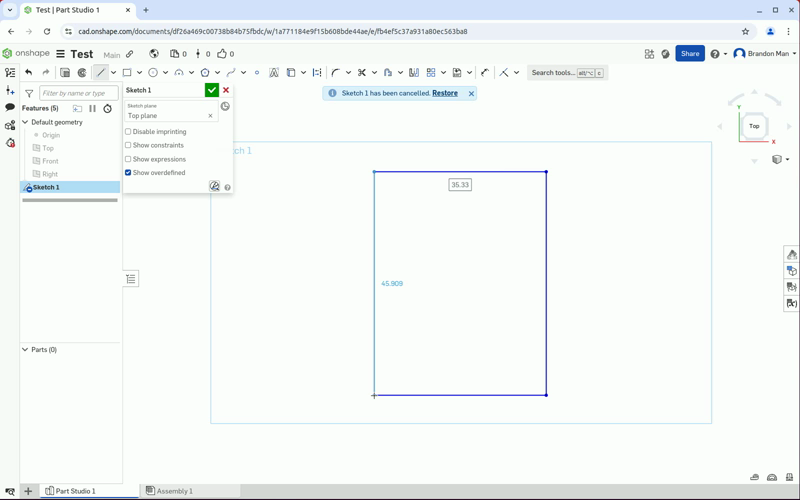
click(374, 395)
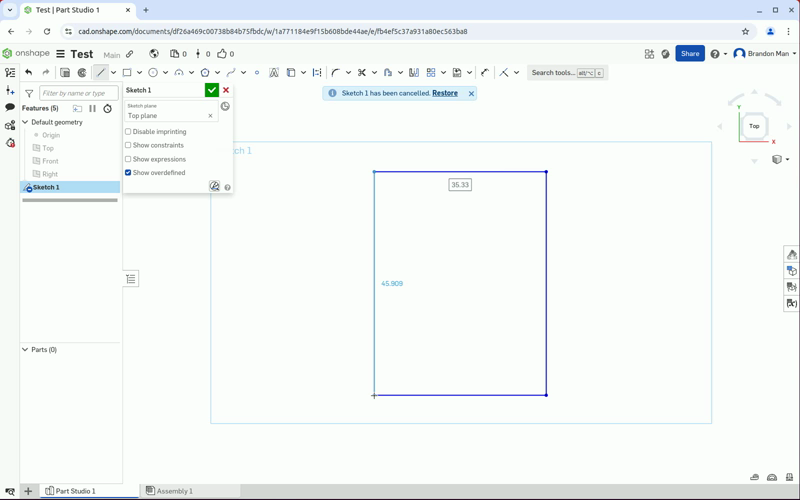
key(esc)
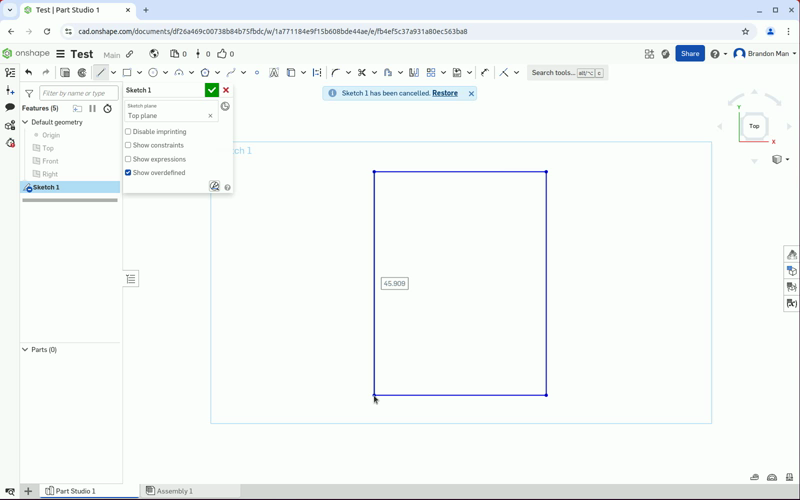
mouse_move(408, 284)
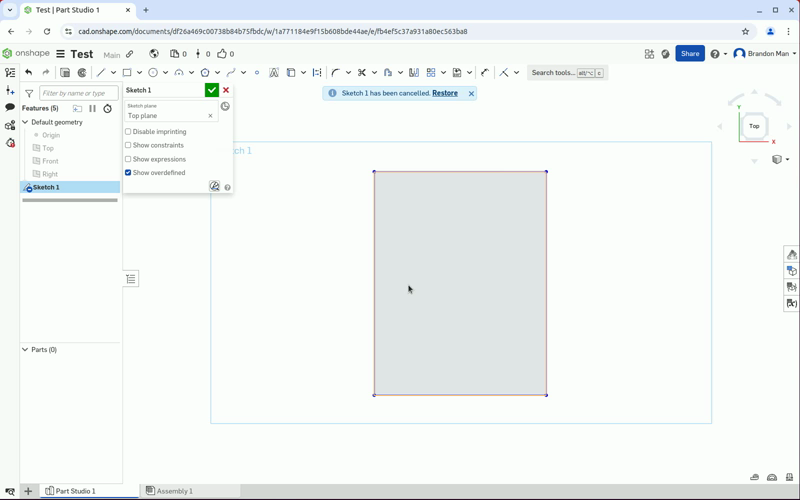
click(408, 284)
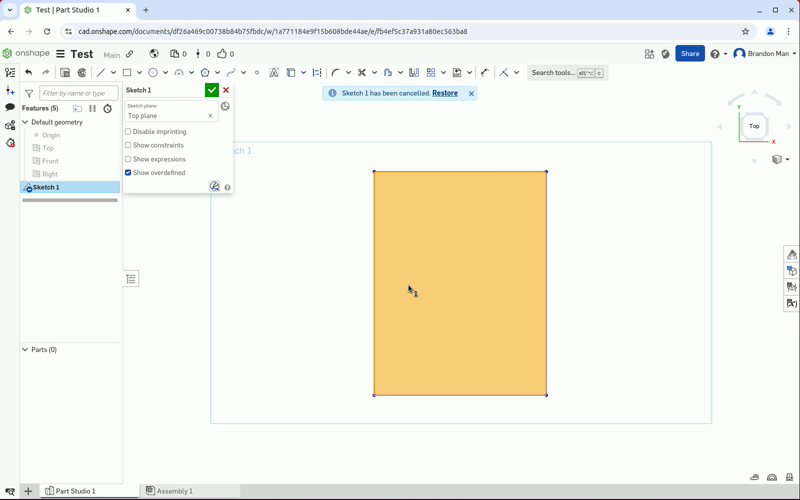
mouse_move(73, 352)
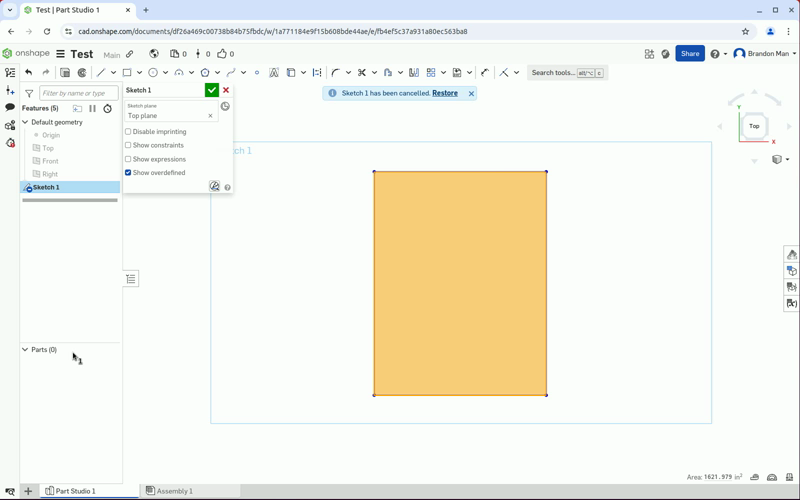
key(shift+y)
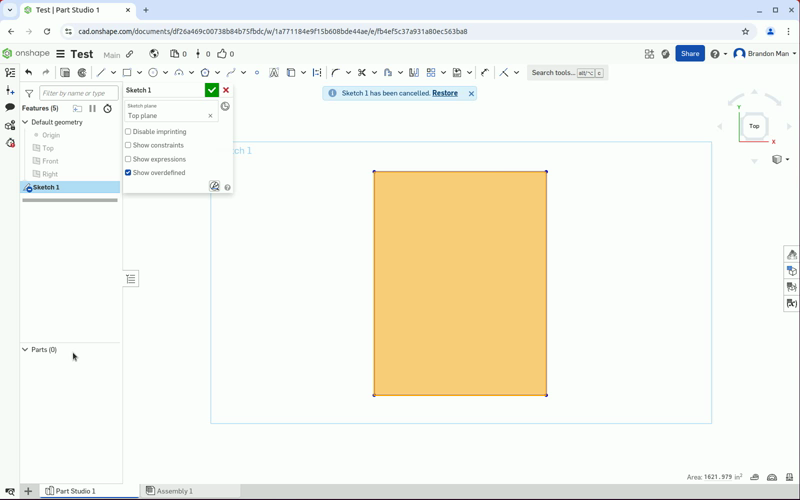
key(shift+e)
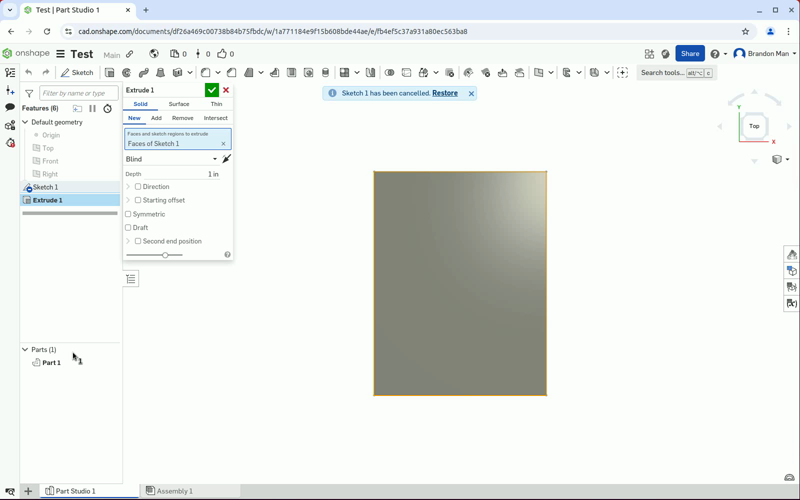
mouse_move(143, 106)
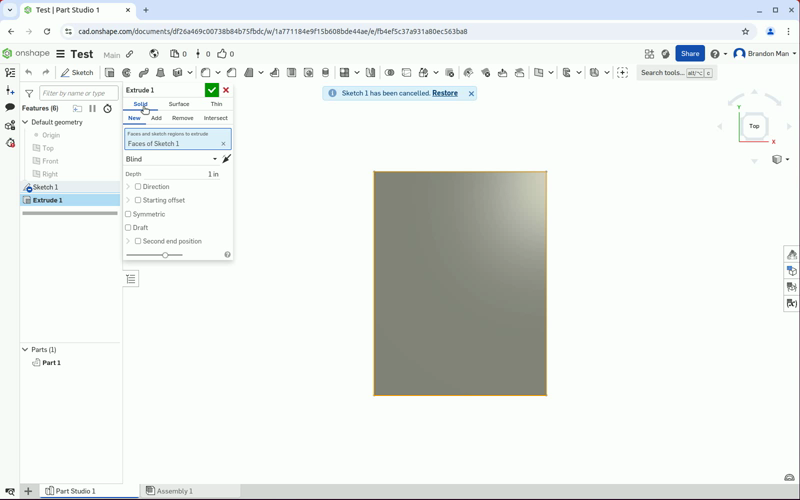
click(143, 106)
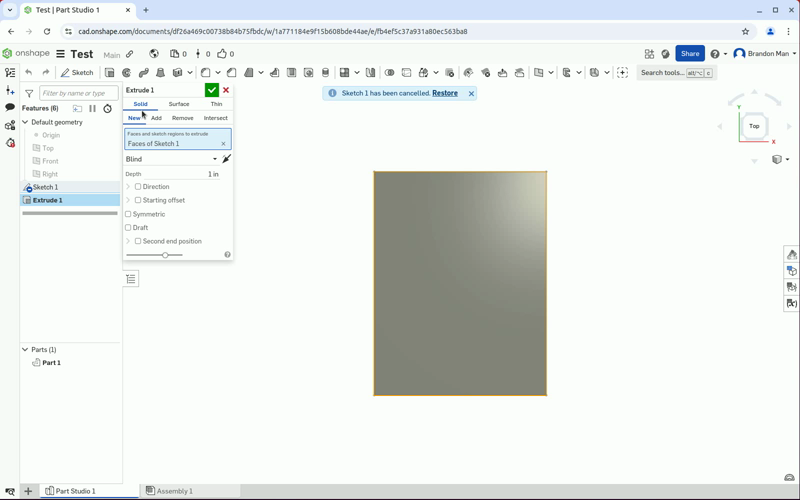
mouse_move(137, 120)
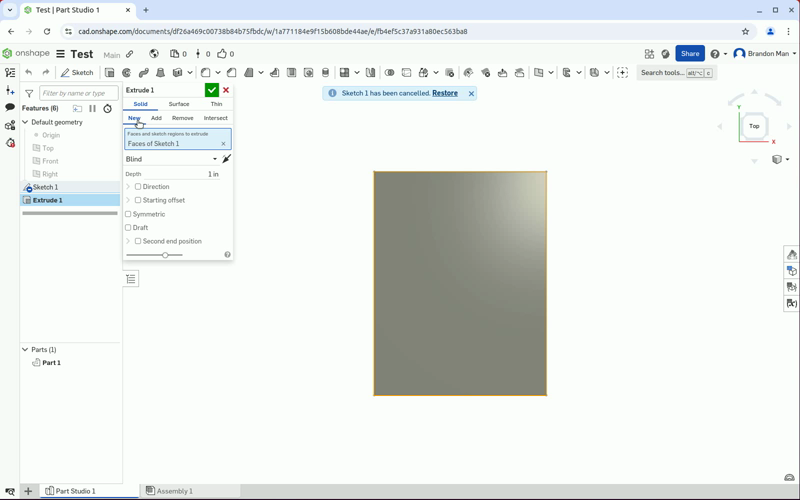
click(137, 120)
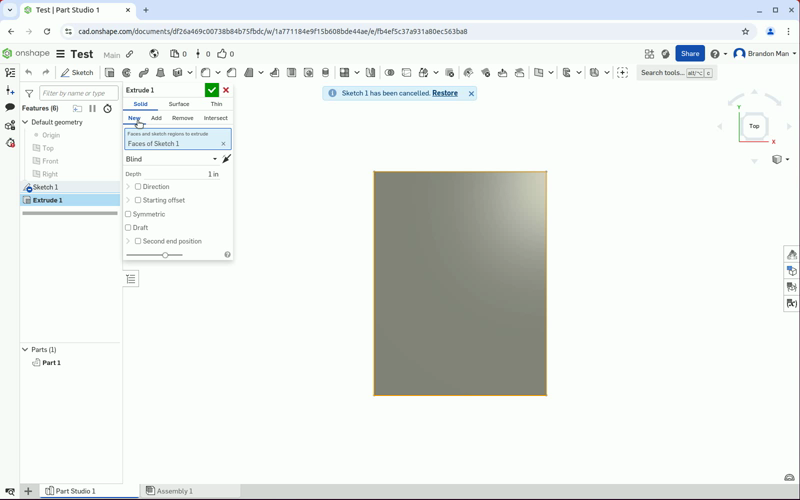
key(tab, 4)
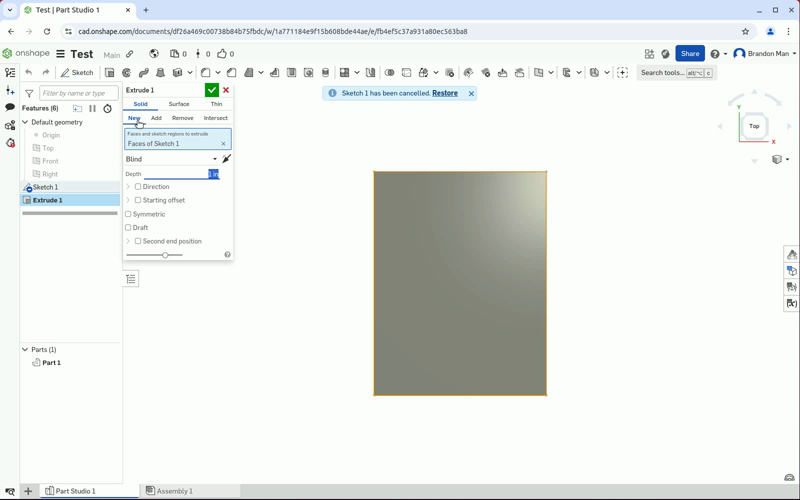
text(0.963)
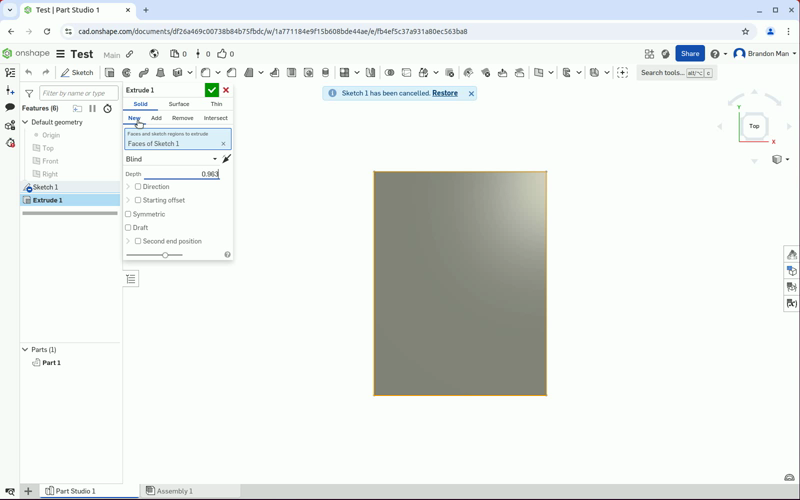
key(enter)
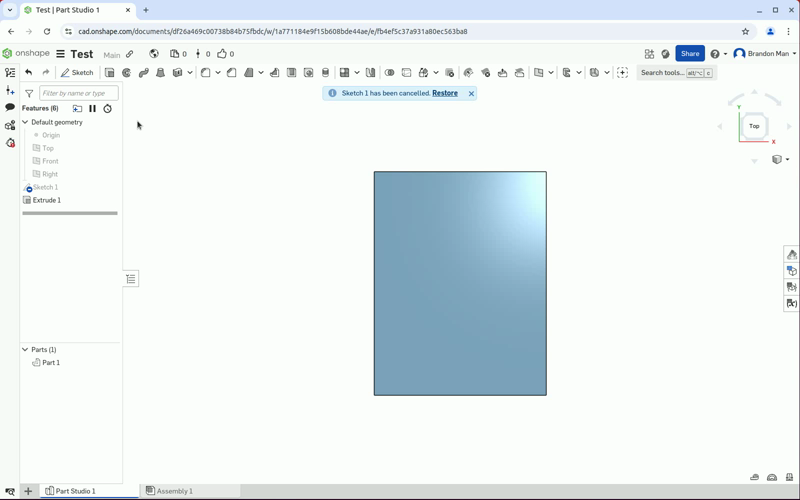
key(shift+h)
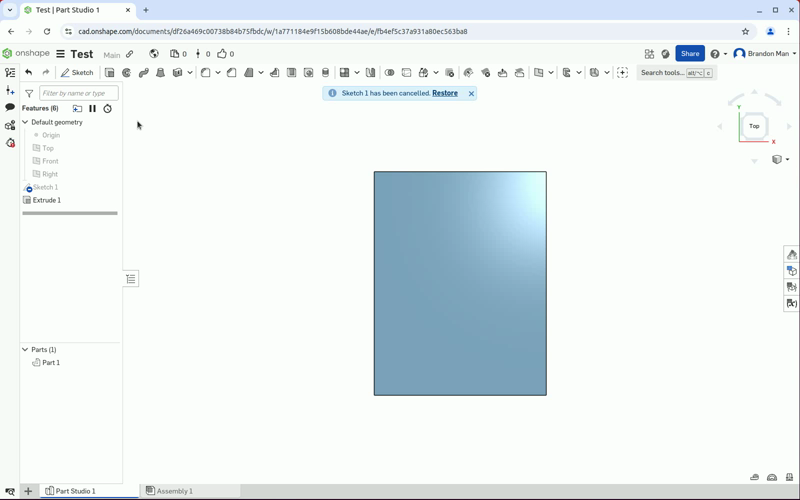
key(shift+h)
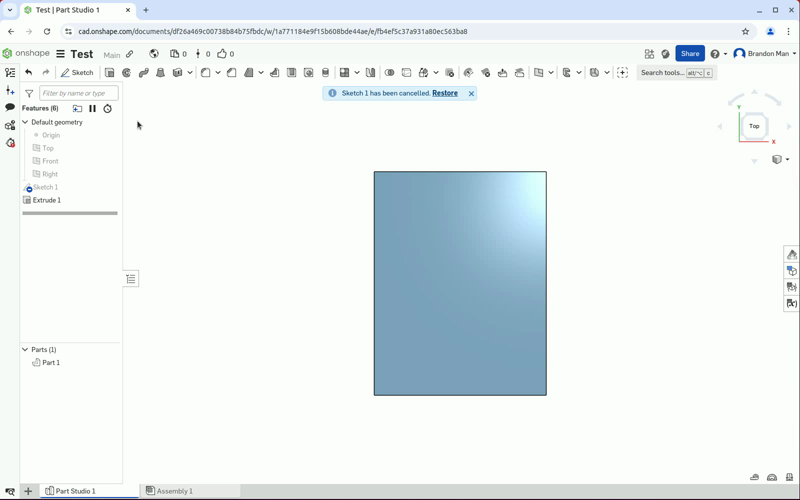
mouse_move(73, 189)
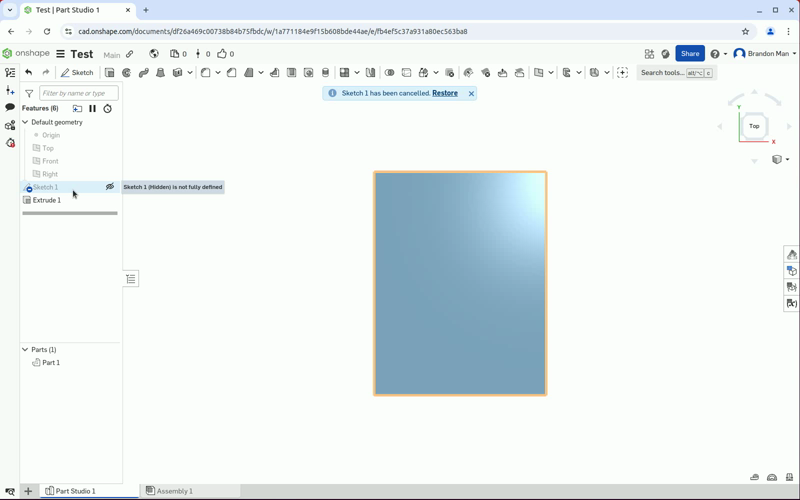
click(73, 189)
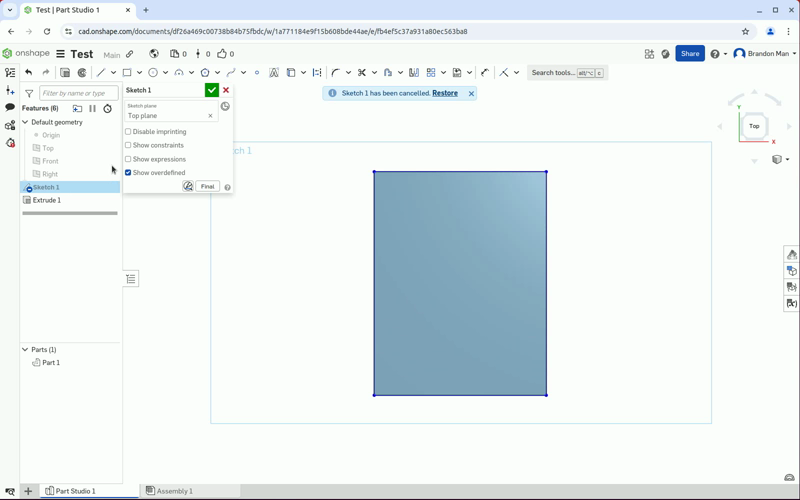
mouse_move(229, 92)
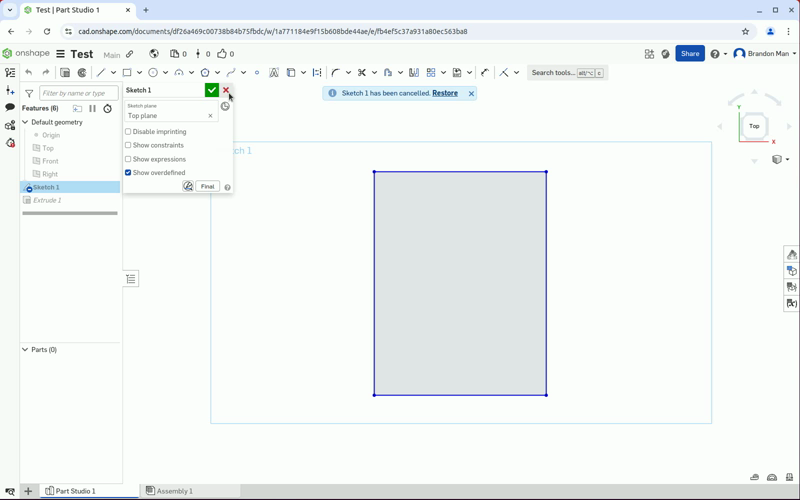
click(229, 92)
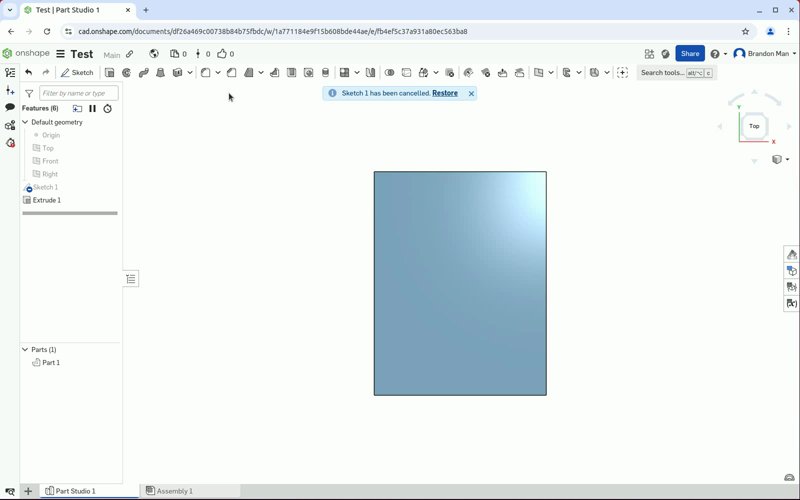
mouse_move(541, 75)
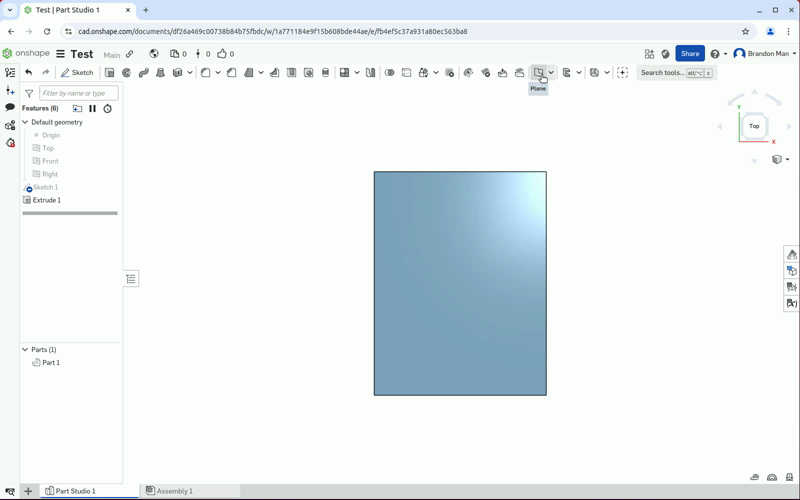
click(541, 75)
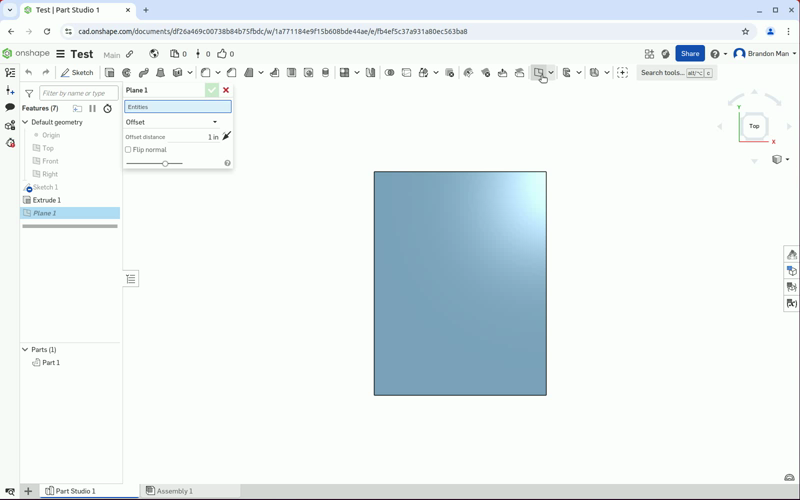
mouse_move(73, 150)
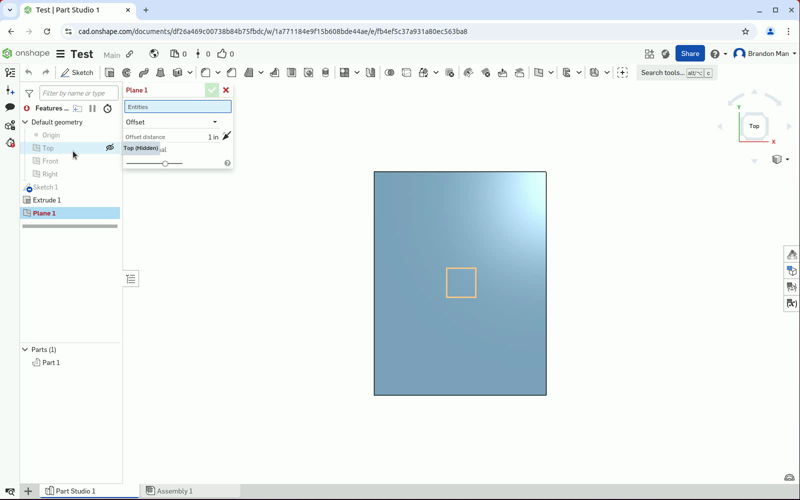
click(73, 150)
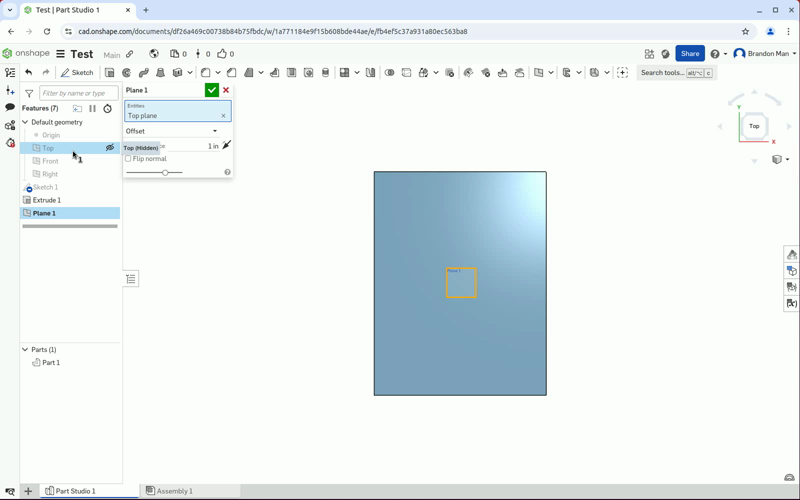
key(tab, 2)
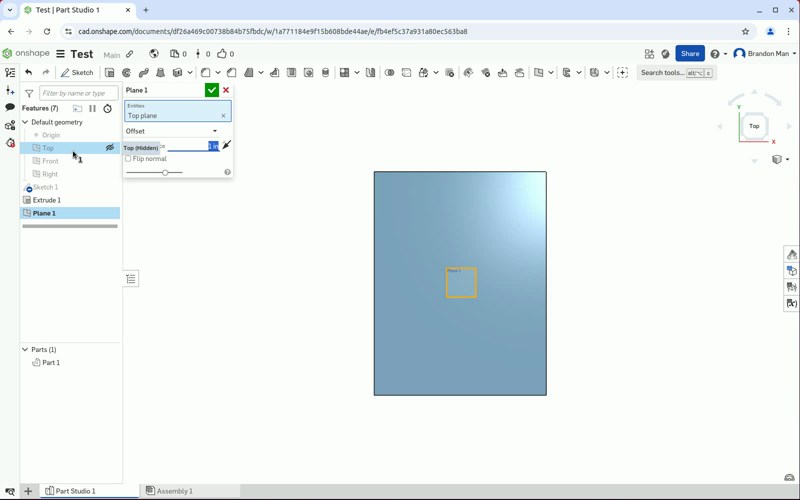
text(0.955)
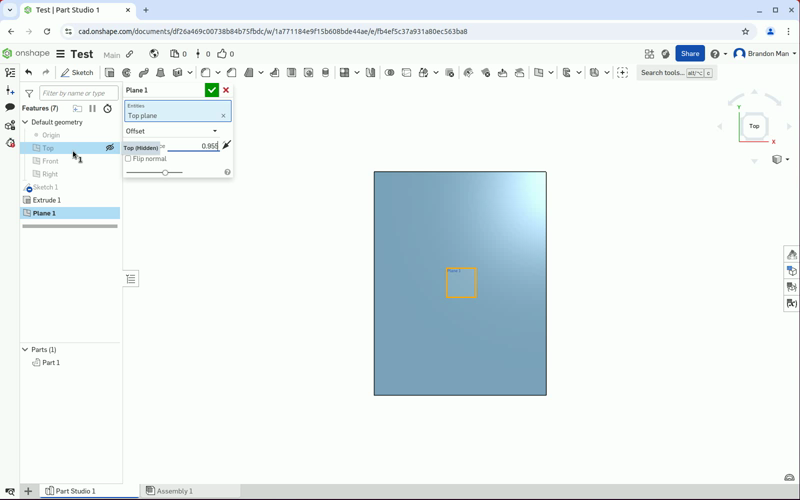
key(enter, 2)
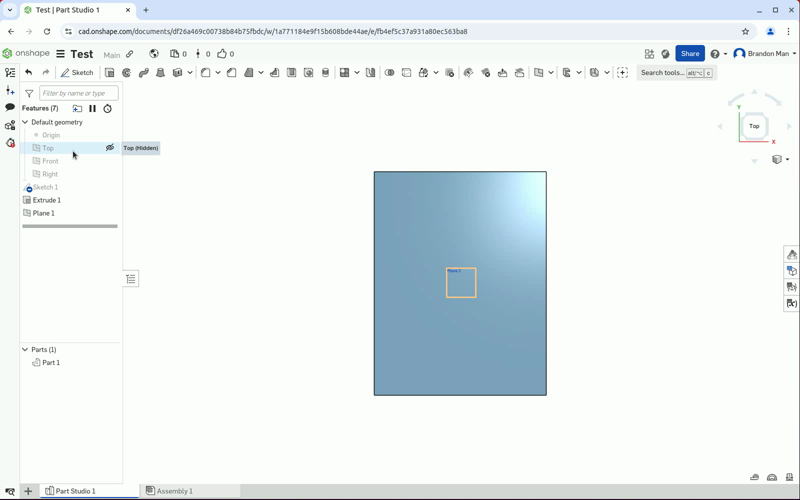
key(shift+s)
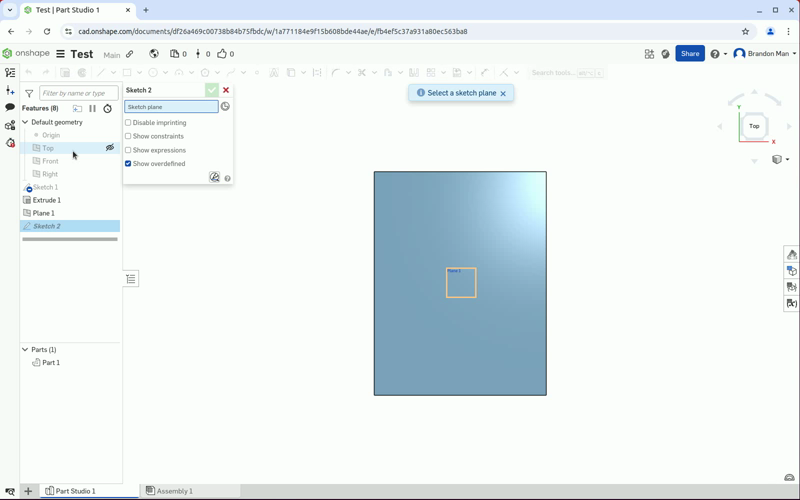
mouse_move(73, 215)
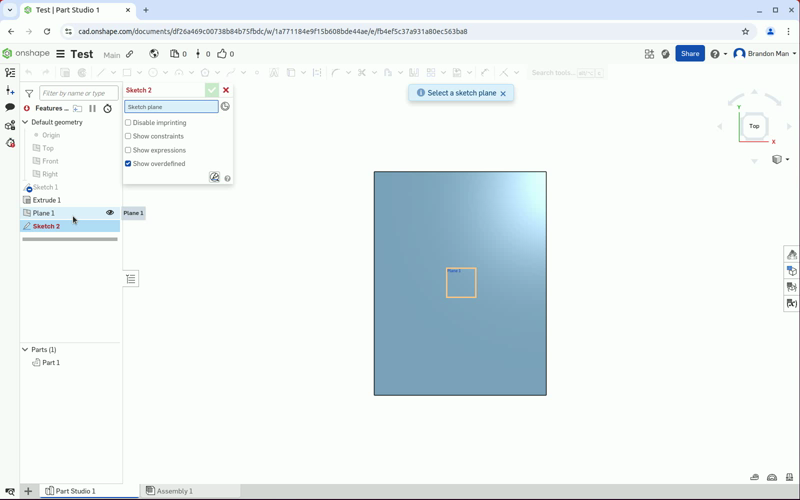
click(73, 215)
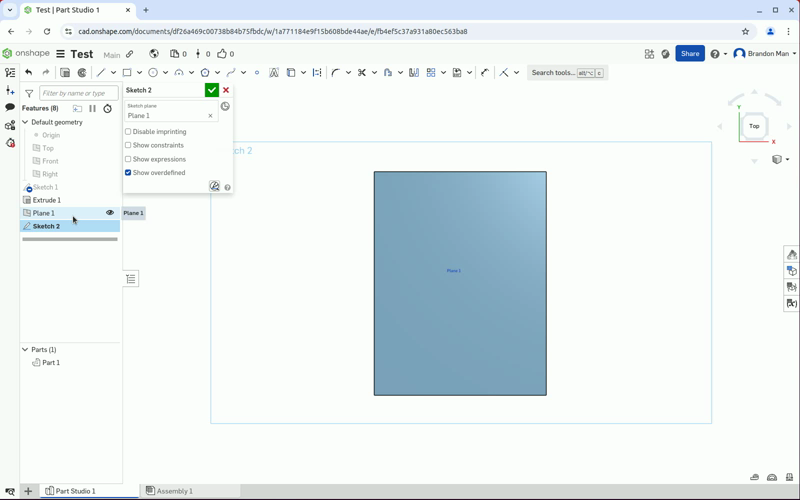
mouse_move(73, 352)
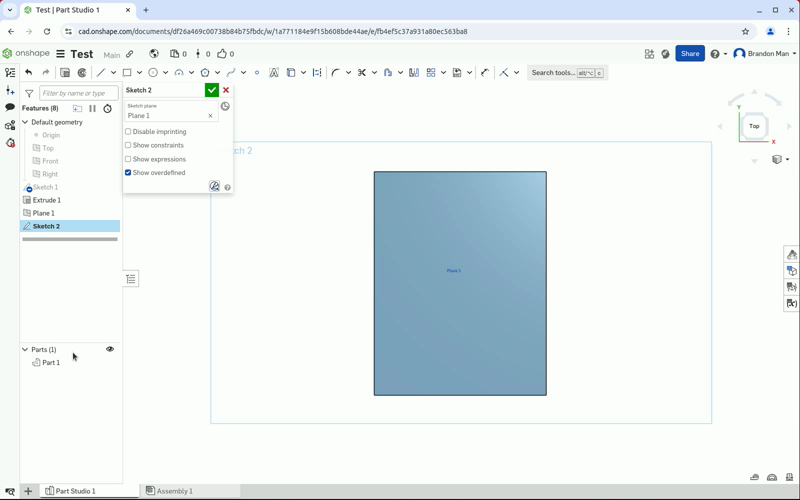
key(y)
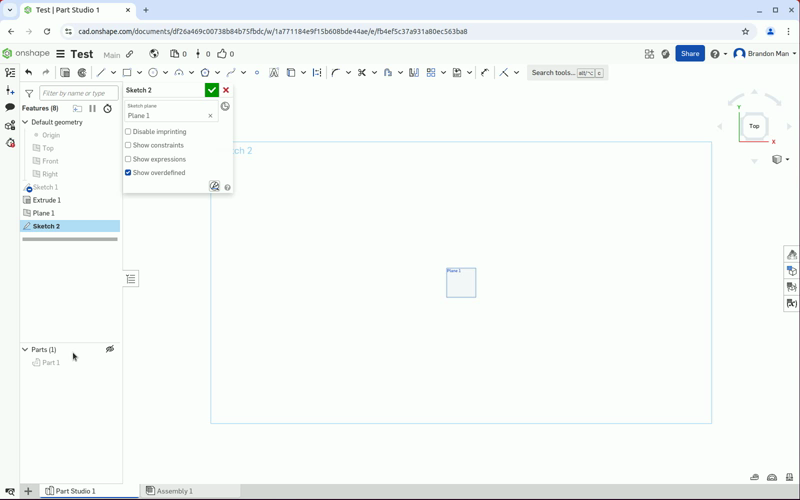
key(l)
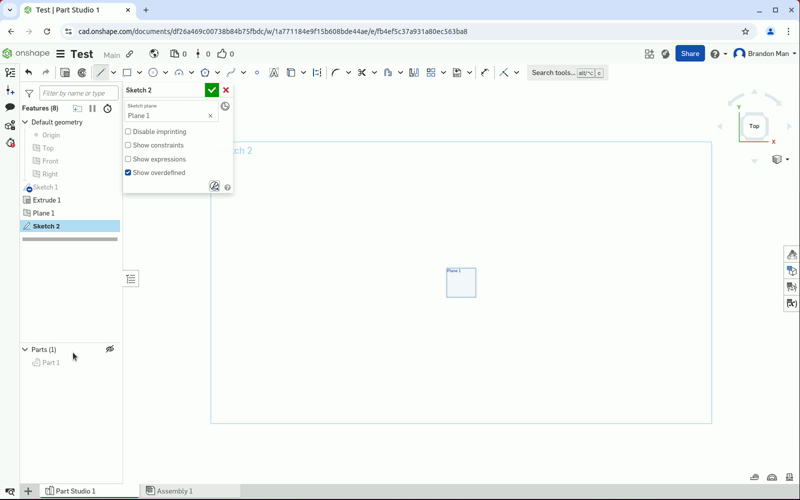
key_down(shift)
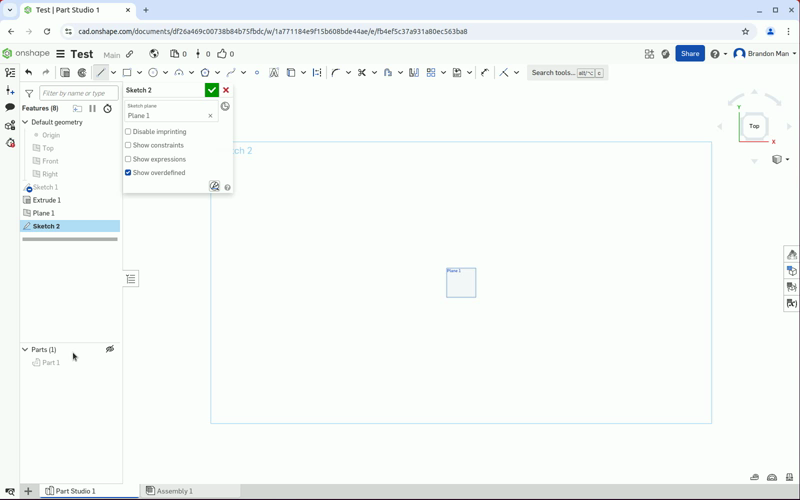
mouse_move(378, 384)
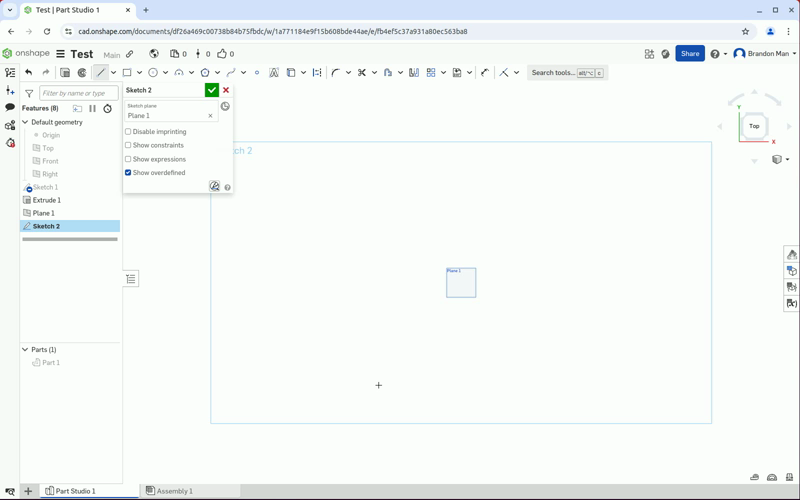
click(378, 384)
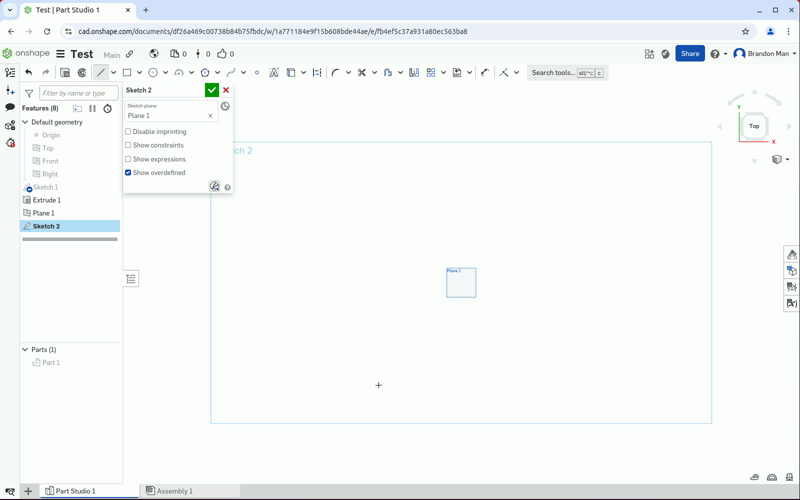
key_up(shift)
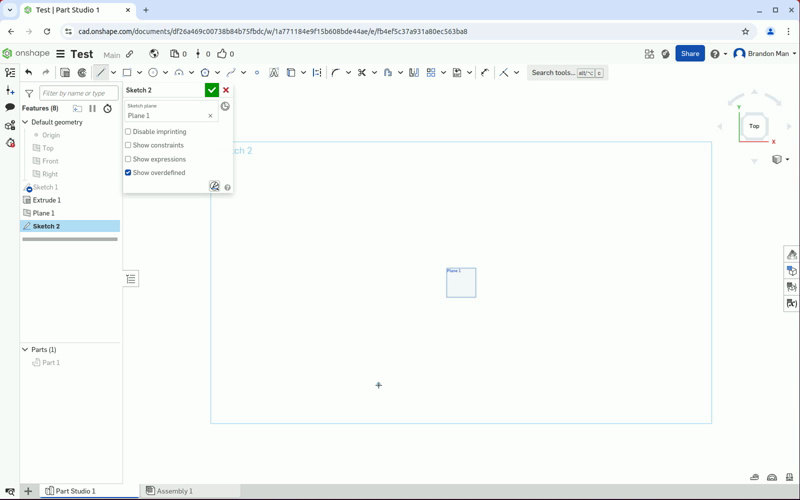
key_down(shift)
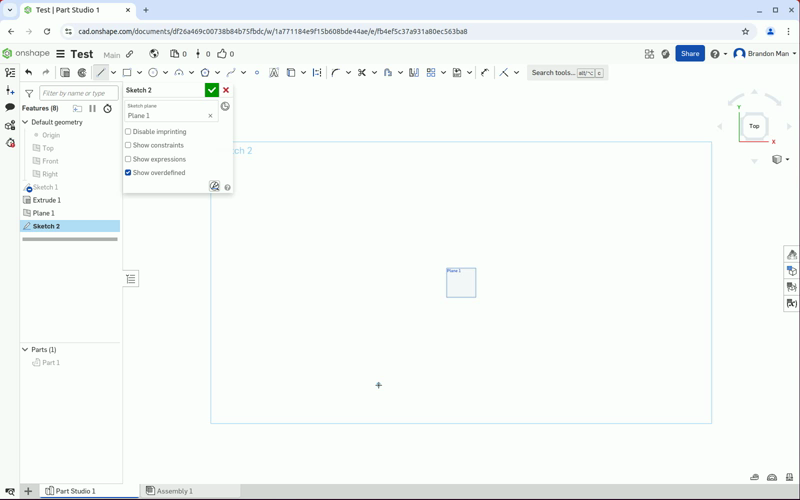
mouse_move(542, 384)
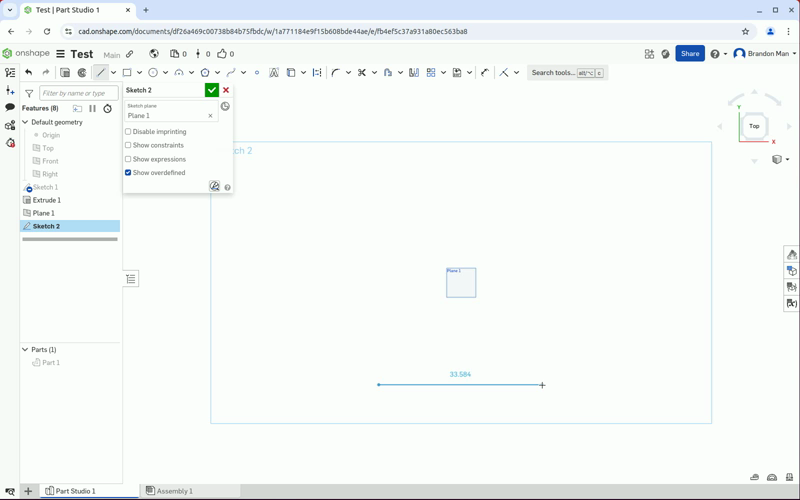
click(542, 384)
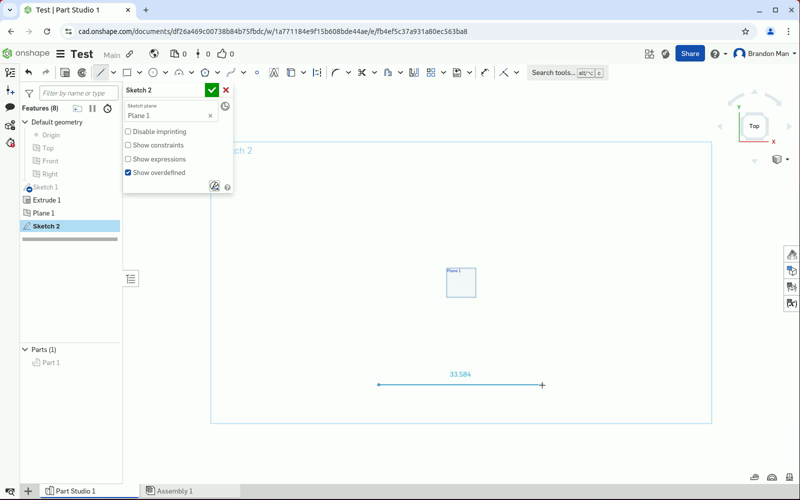
key_up(shift)
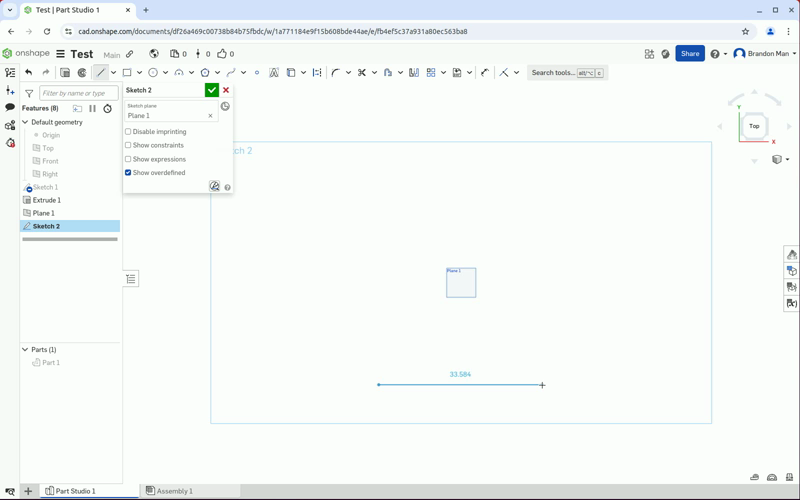
key_down(shift)
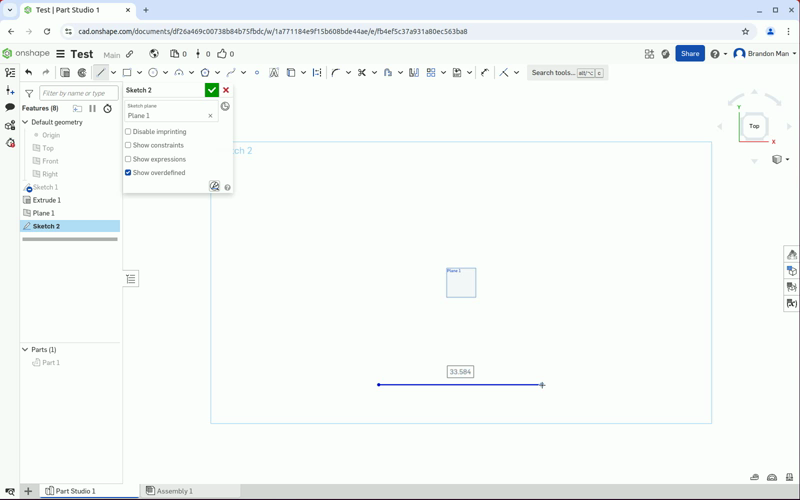
mouse_move(542, 180)
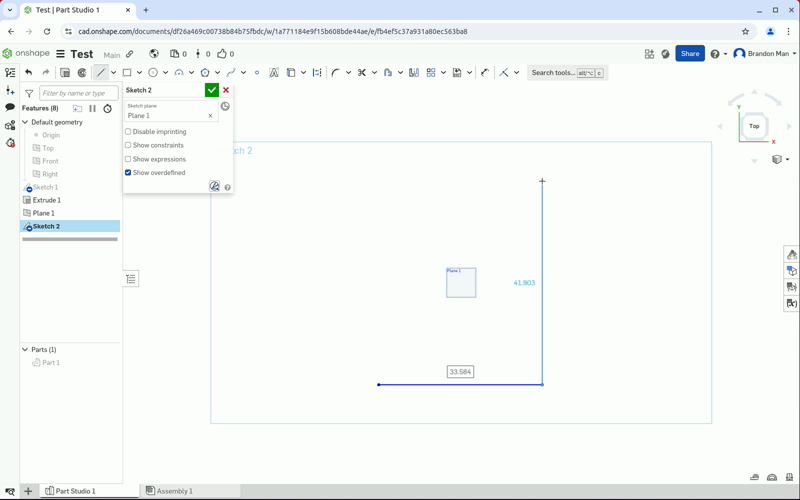
click(542, 180)
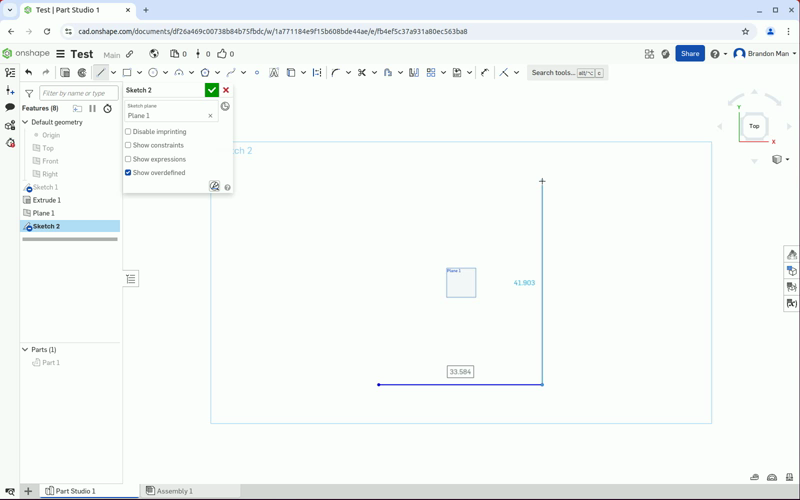
key_up(shift)
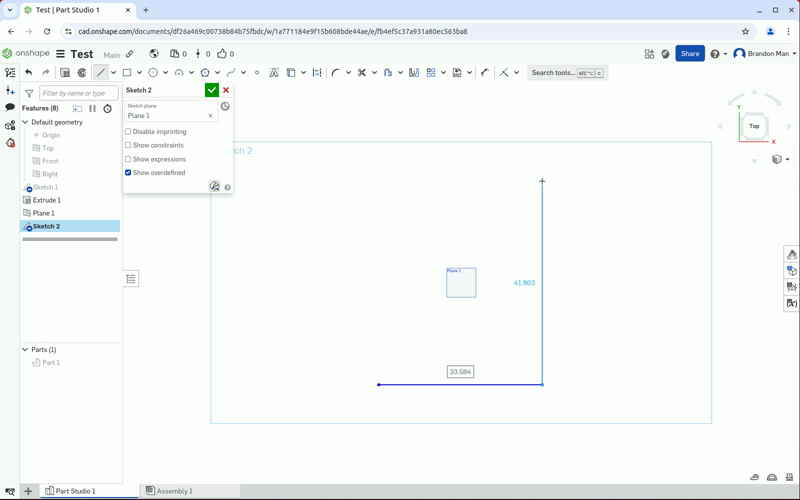
key_down(shift)
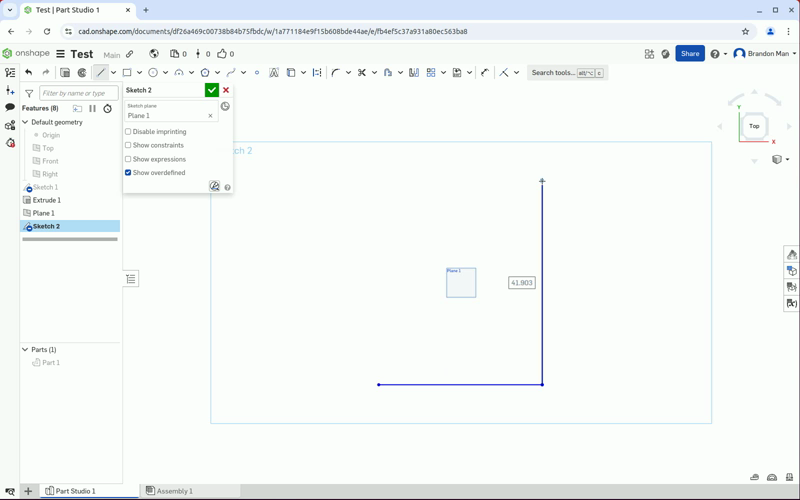
mouse_move(378, 180)
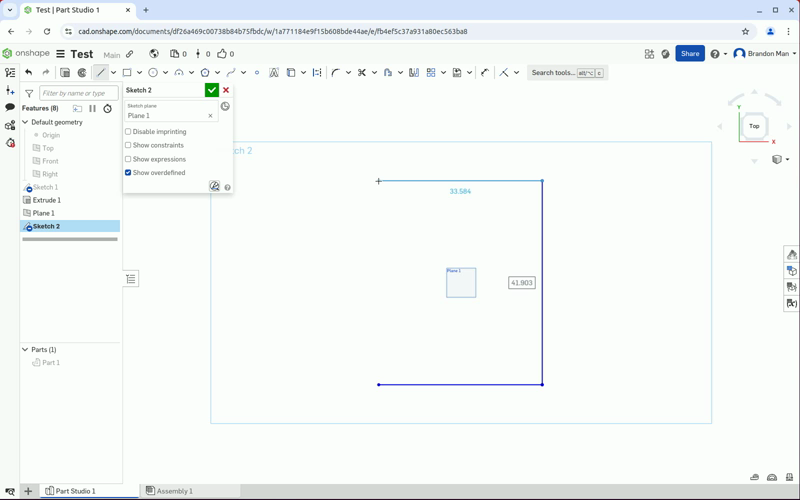
click(378, 180)
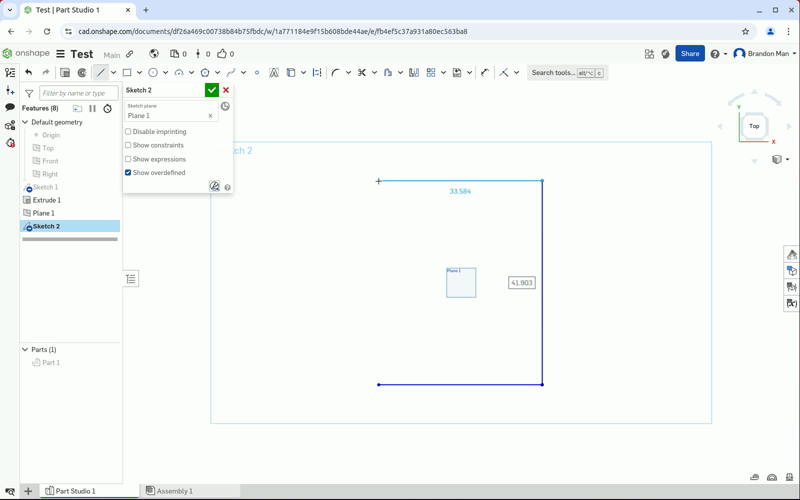
key_up(shift)
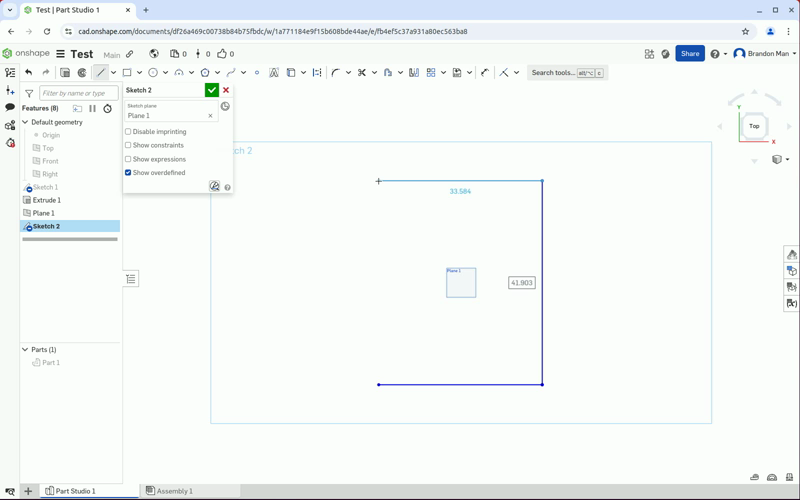
key_down(shift)
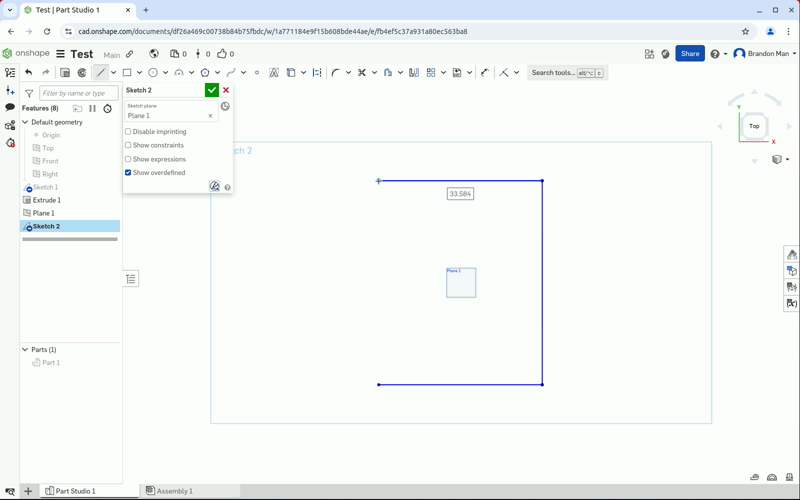
mouse_move(378, 384)
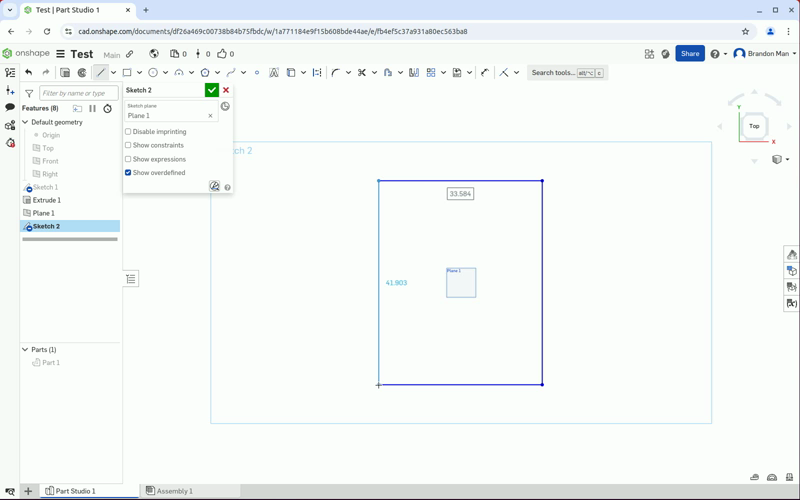
key_up(shift)
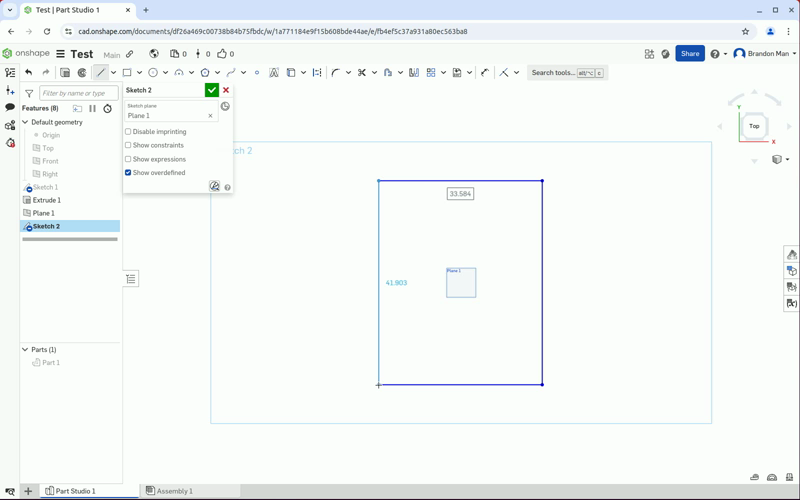
click(378, 384)
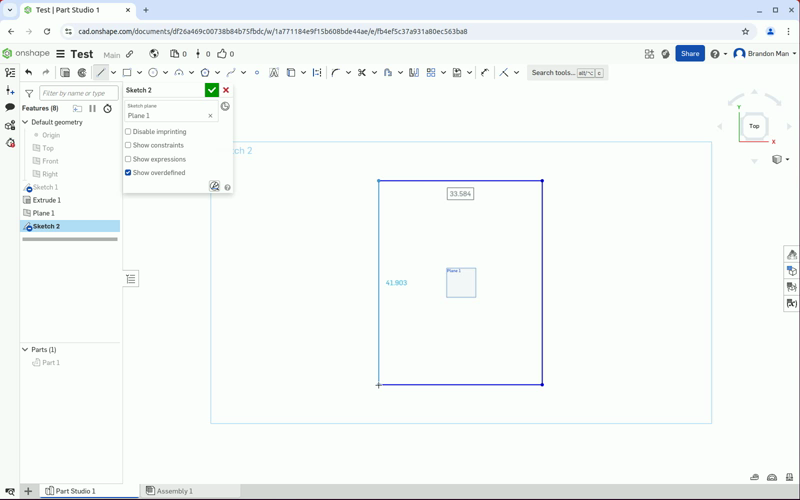
key(esc)
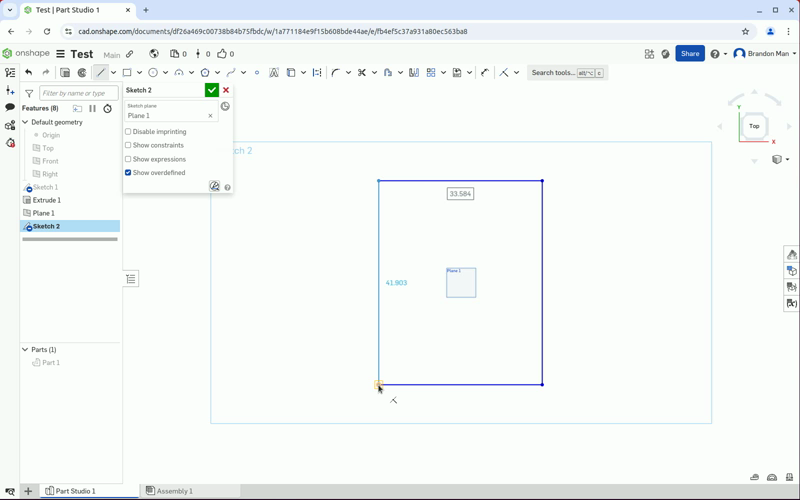
mouse_move(405, 296)
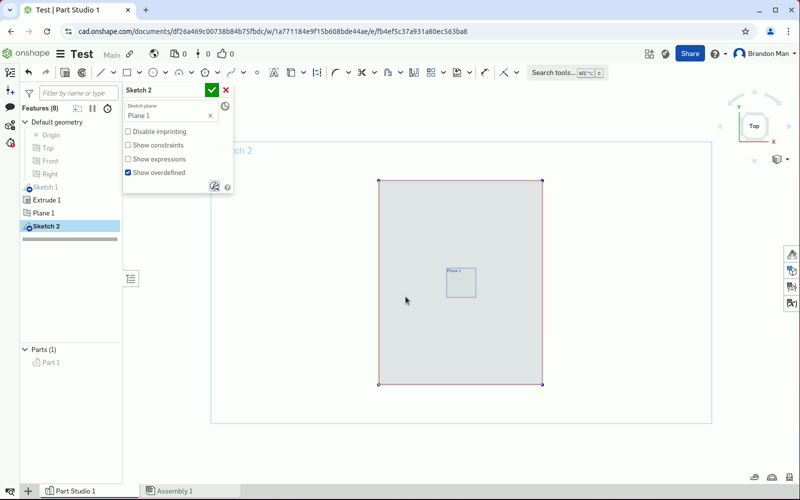
click(405, 296)
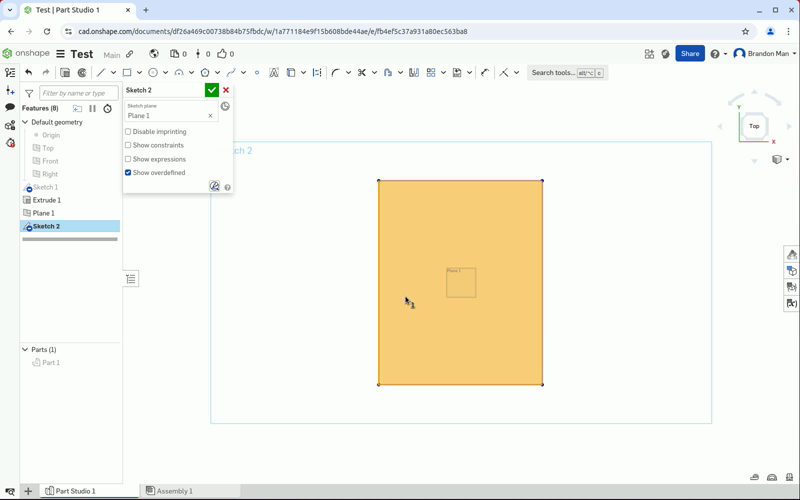
mouse_move(73, 352)
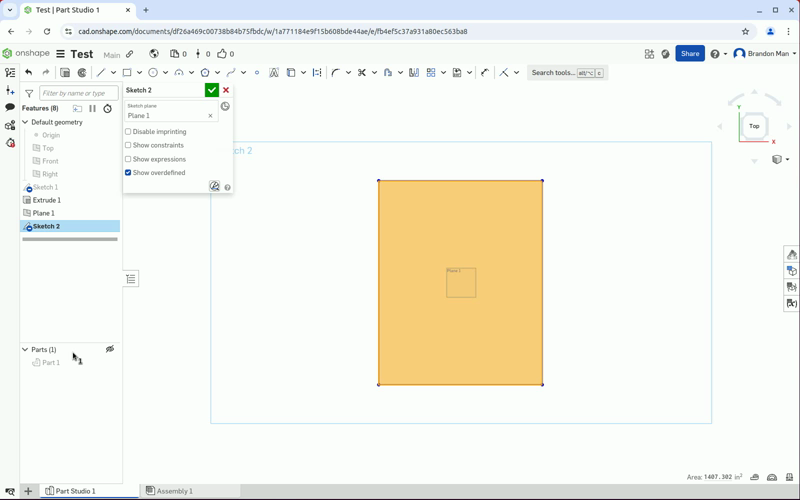
key(shift+y)
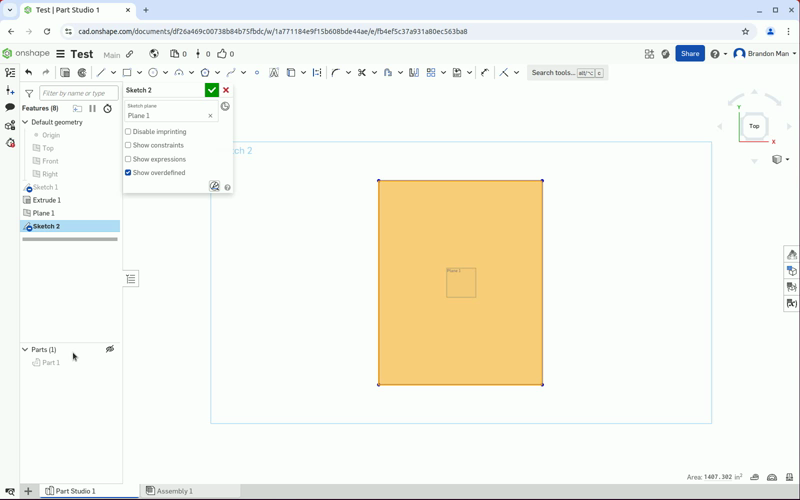
key(shift+e)
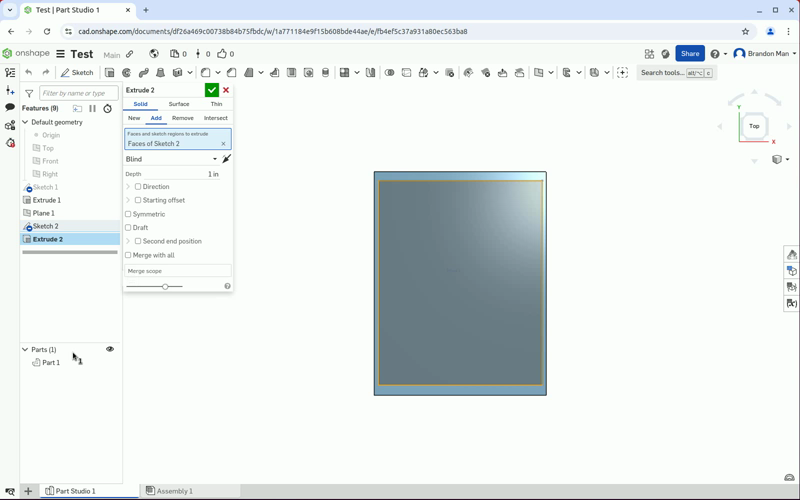
mouse_move(143, 106)
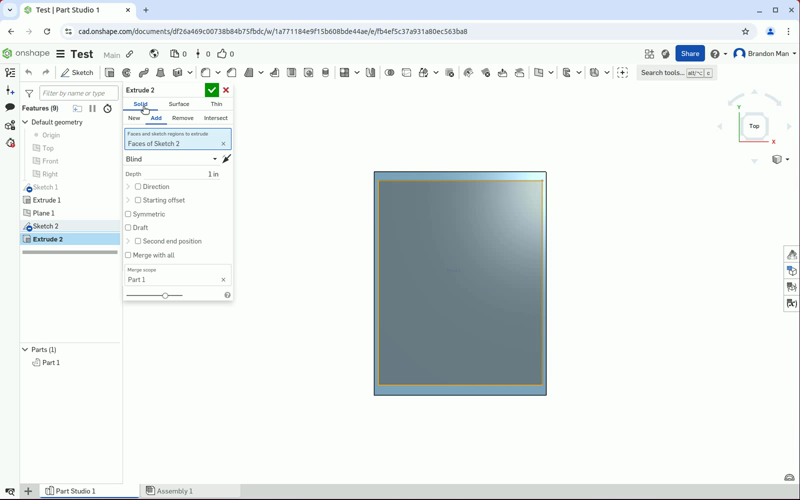
click(143, 106)
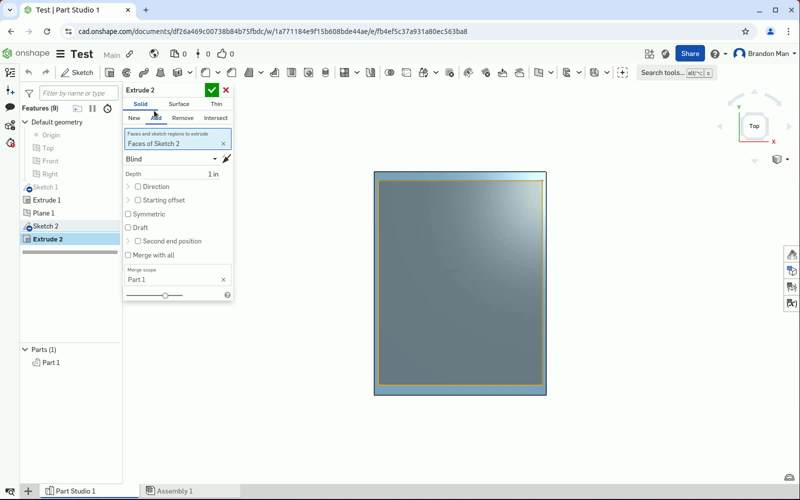
mouse_move(186, 120)
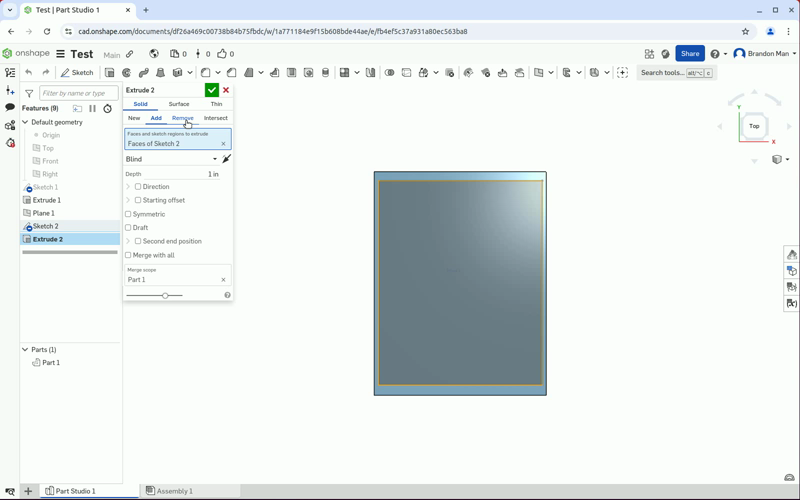
click(186, 120)
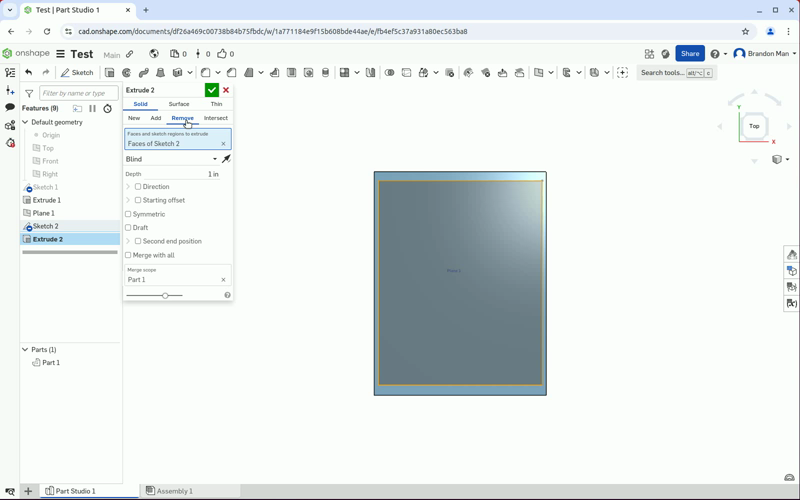
key(tab, 4)
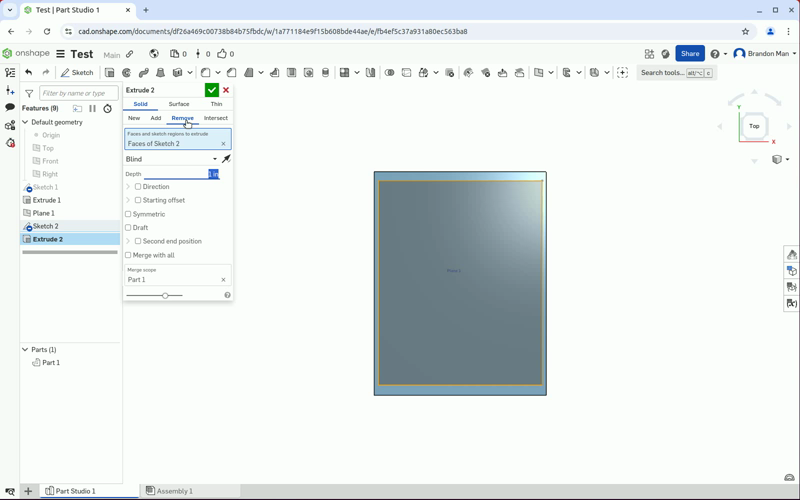
text(0.241)
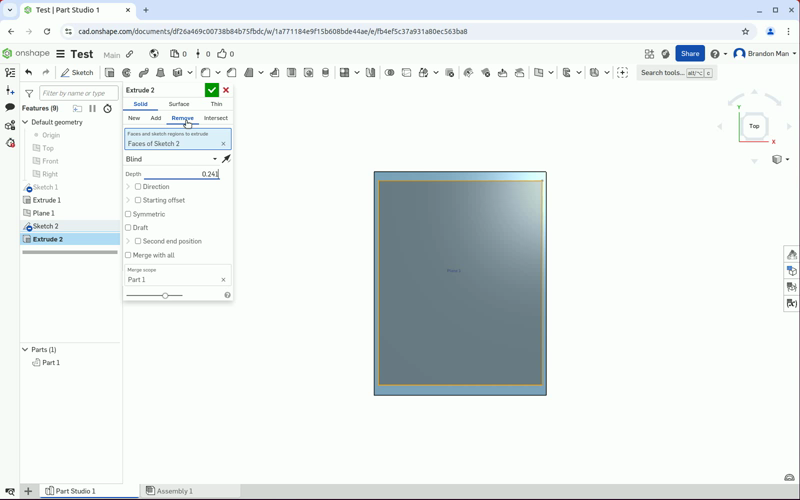
key(tab, 6)
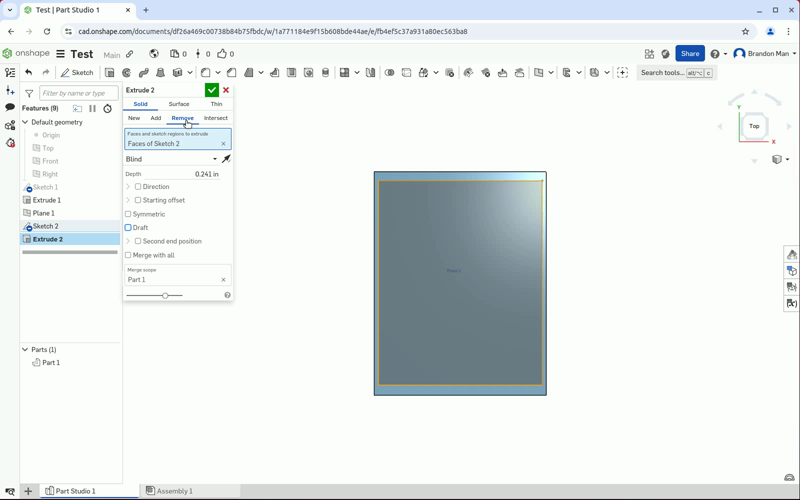
key(space)
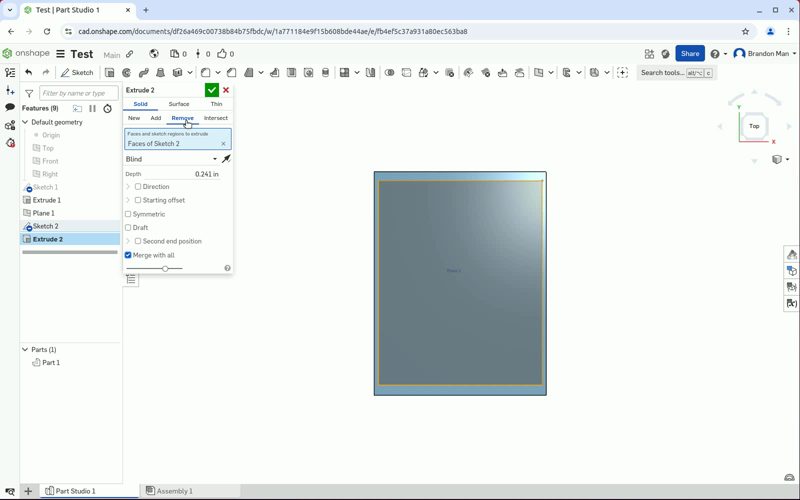
key(enter)
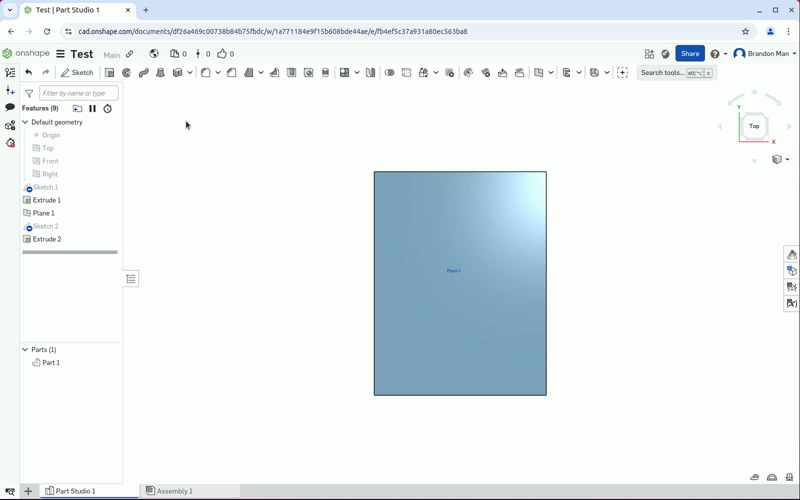
key(shift+h)
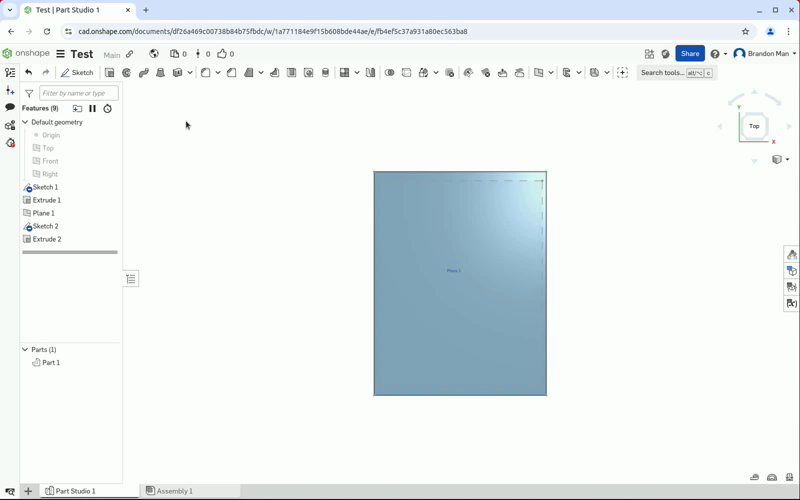
key(shift+h)
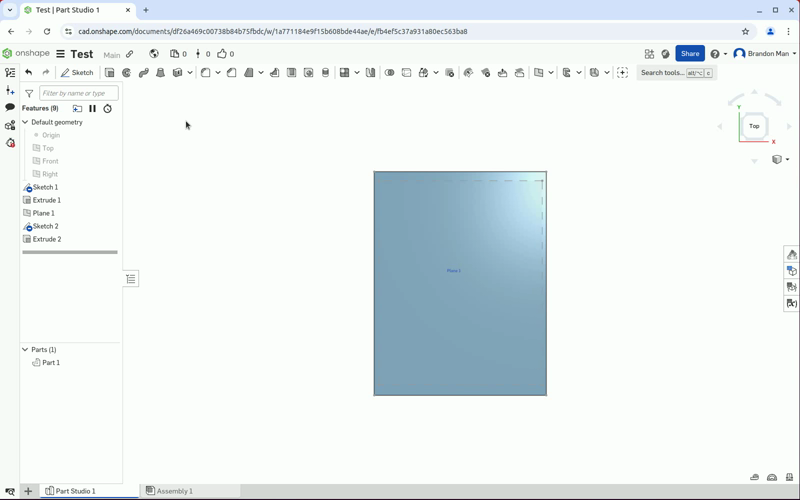
key(shift+7)
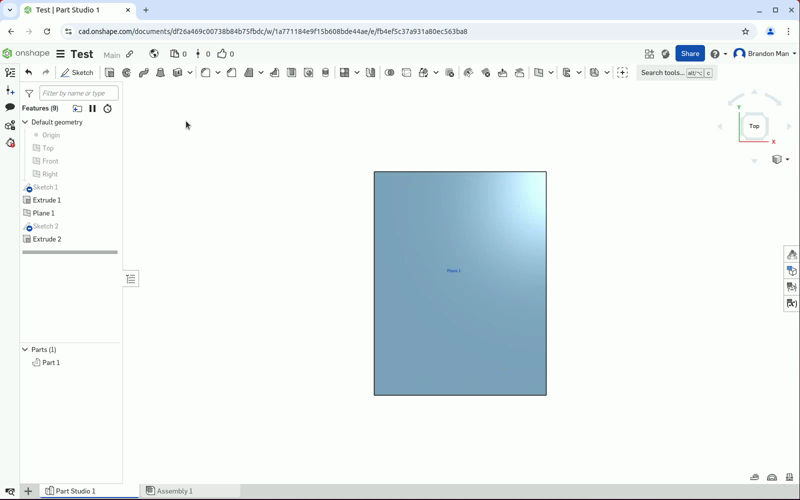
key(up, 3)
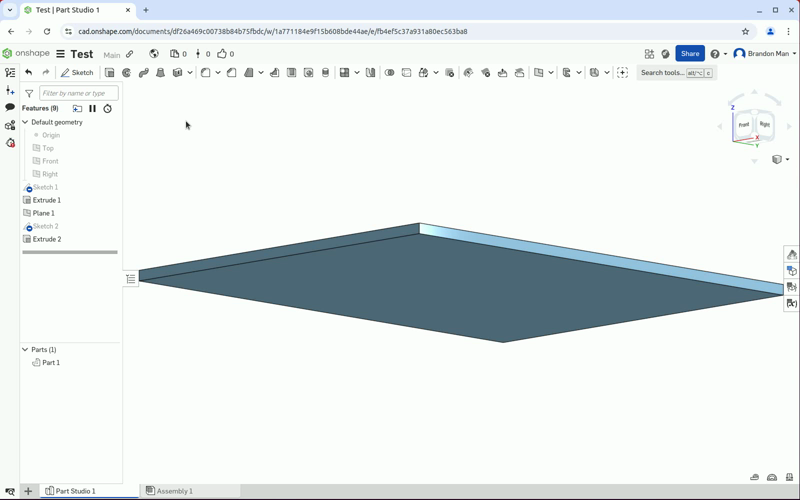
key(left, 3)
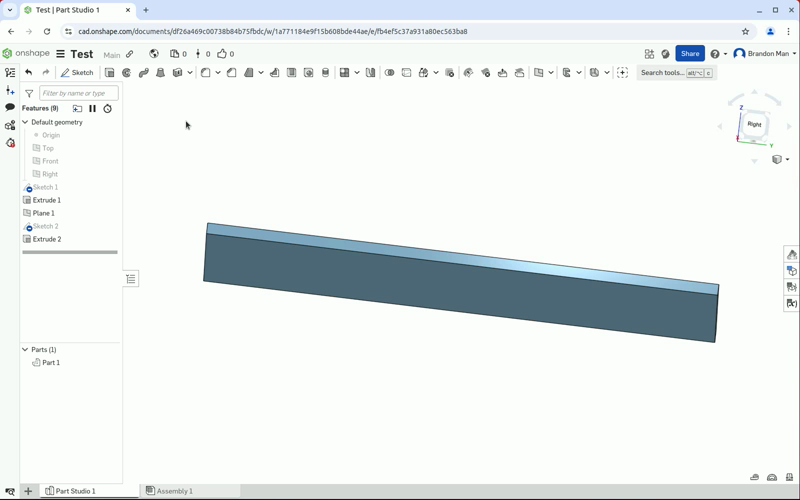
key(right, 3)
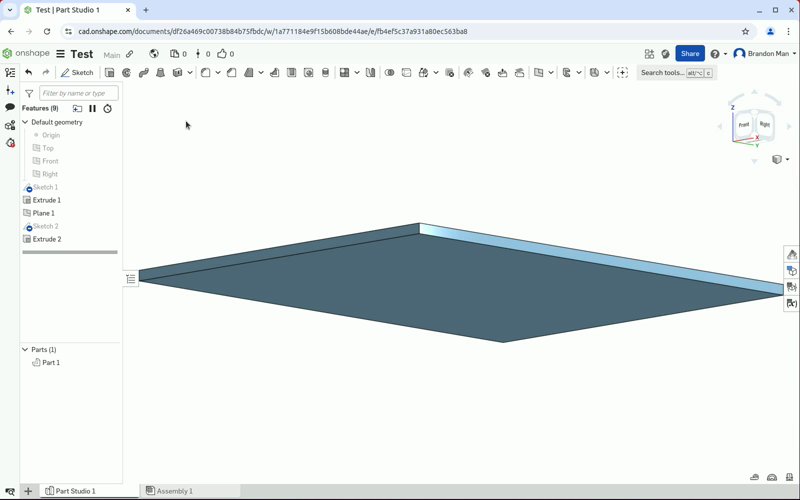
key(down, 3)
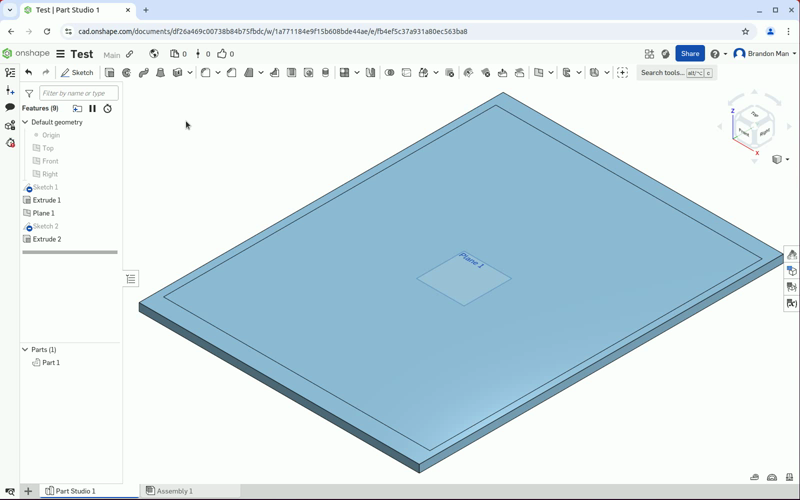
mouse_move(73, 189)
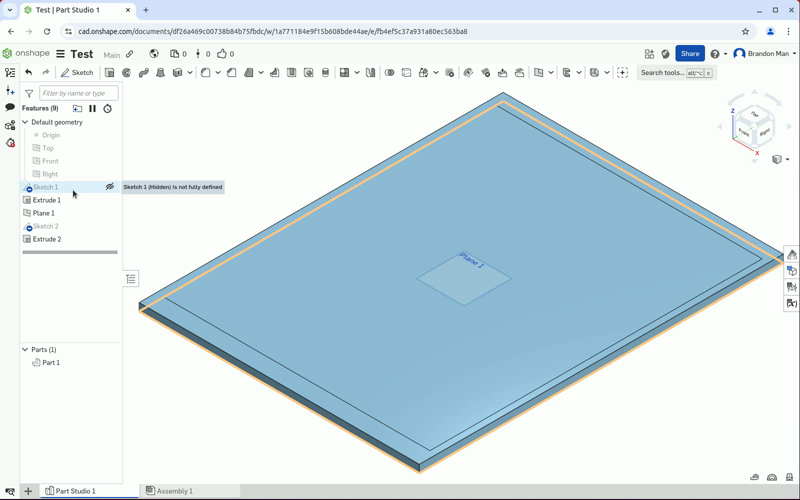
click(73, 189)